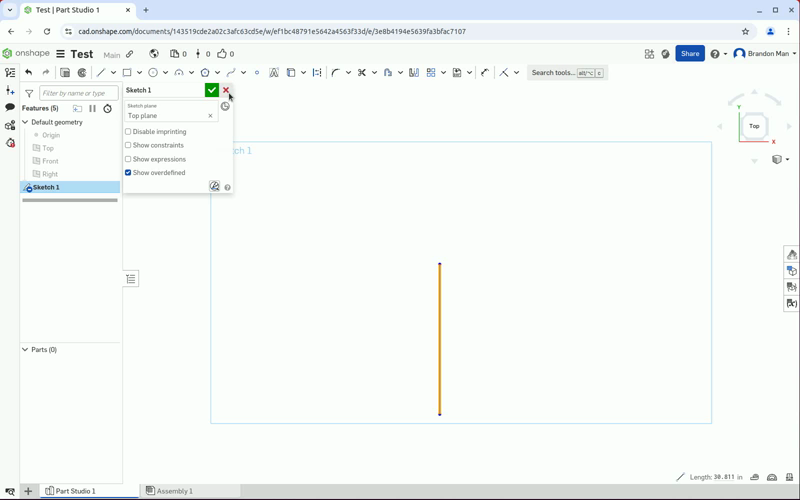
key(shift+h)
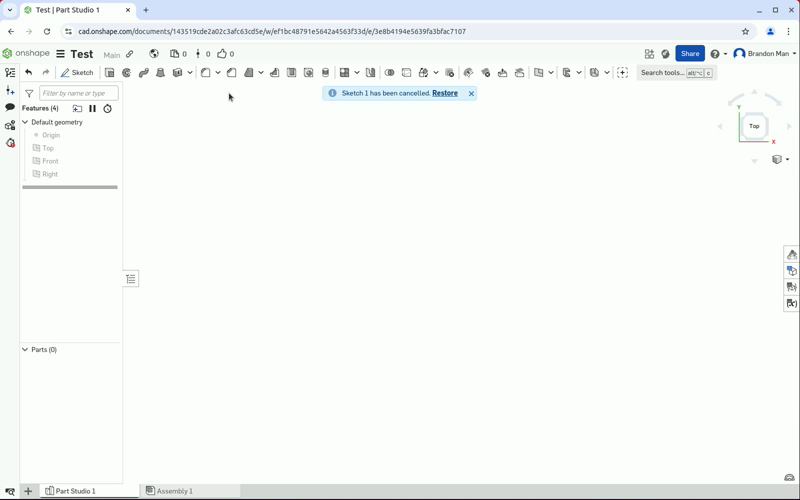
mouse_move(73, 352)
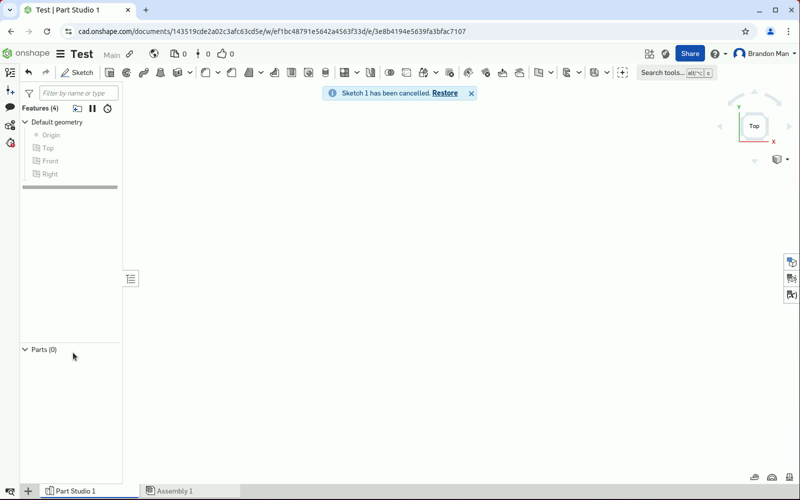
key(y)
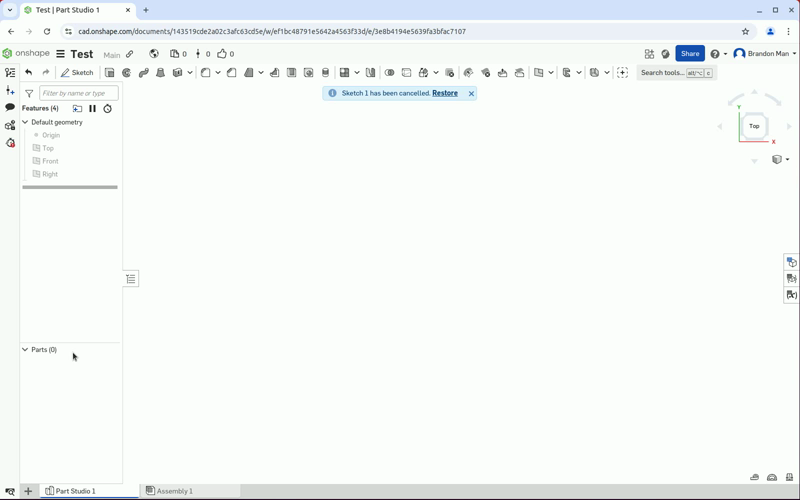
key(shift+p)
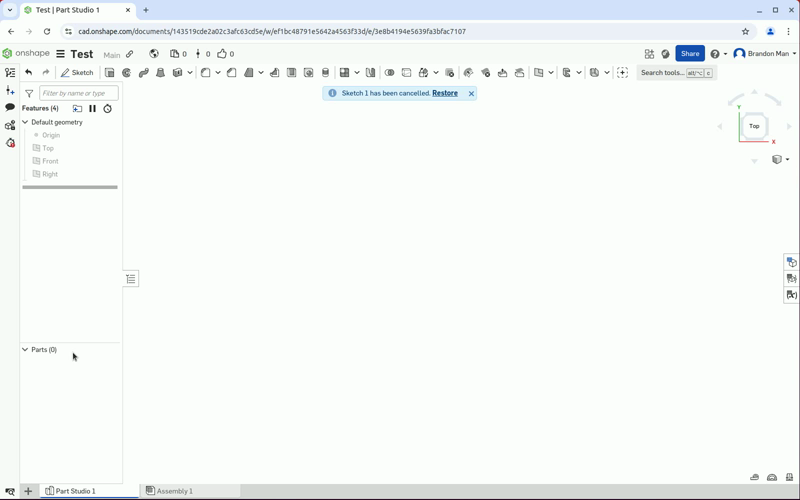
key(space)
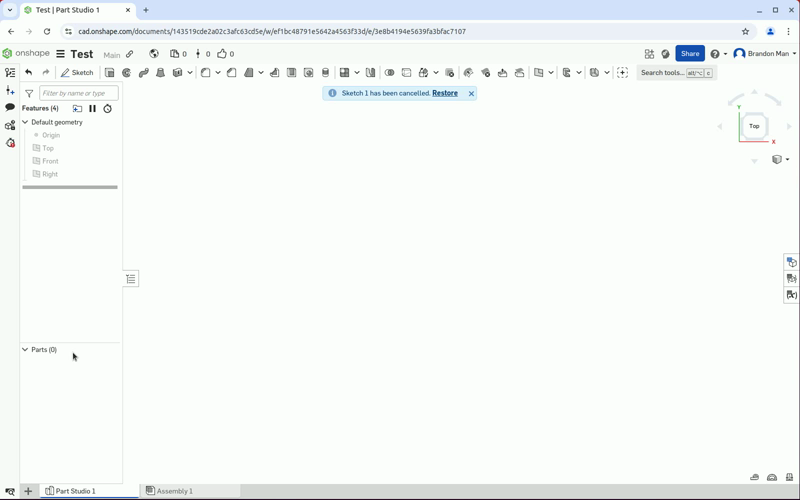
key_down(shift)
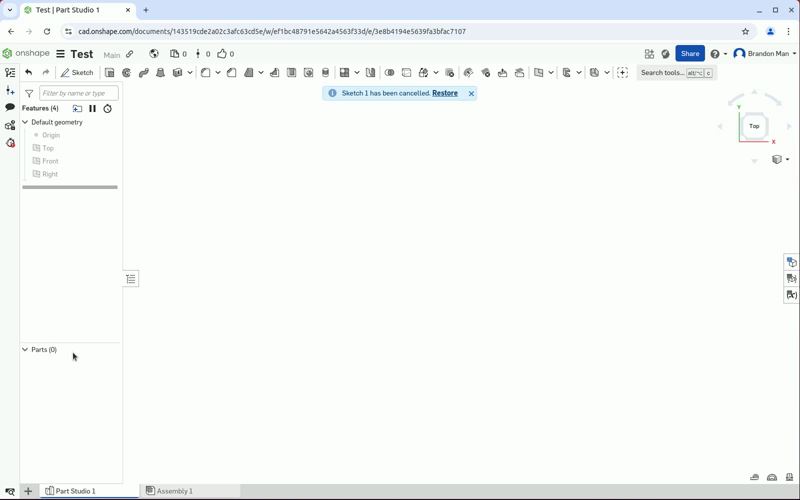
key(up)
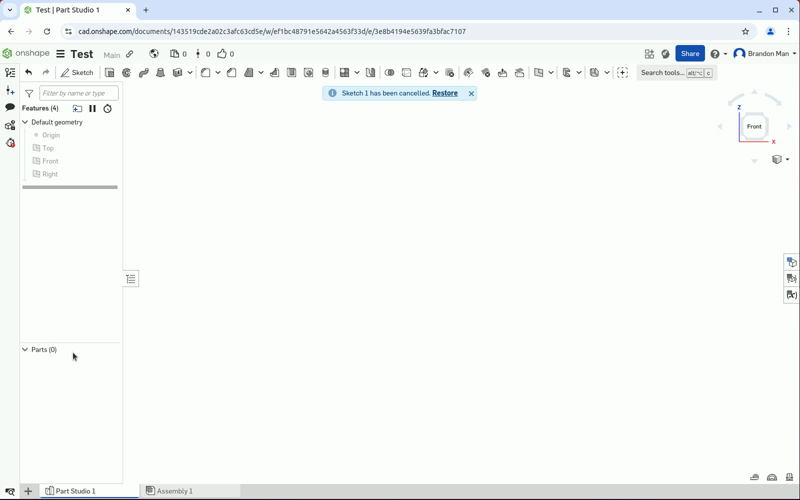
key_up(shift)
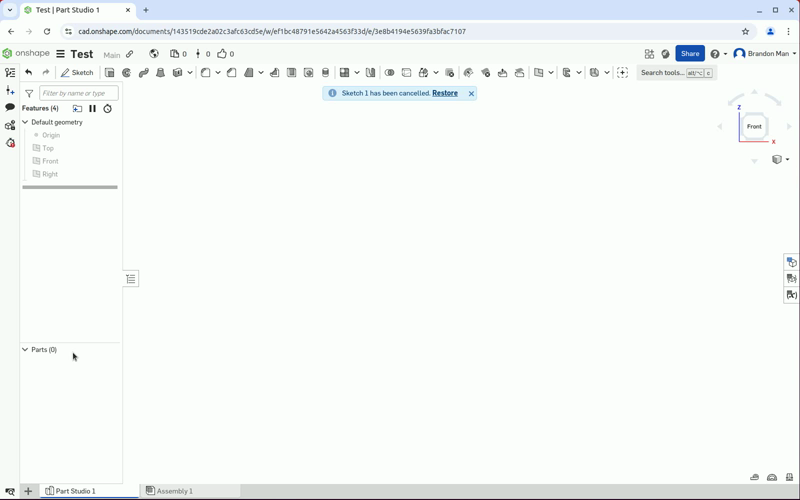
mouse_move(73, 352)
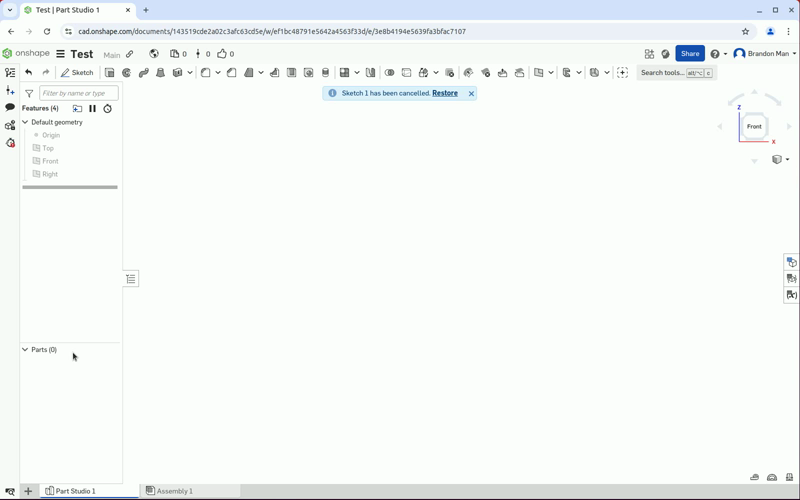
key(shift+y)
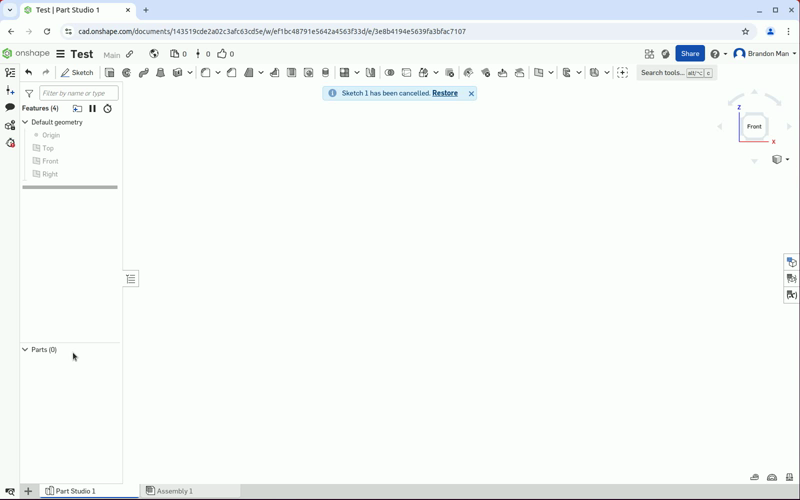
key(shift+s)
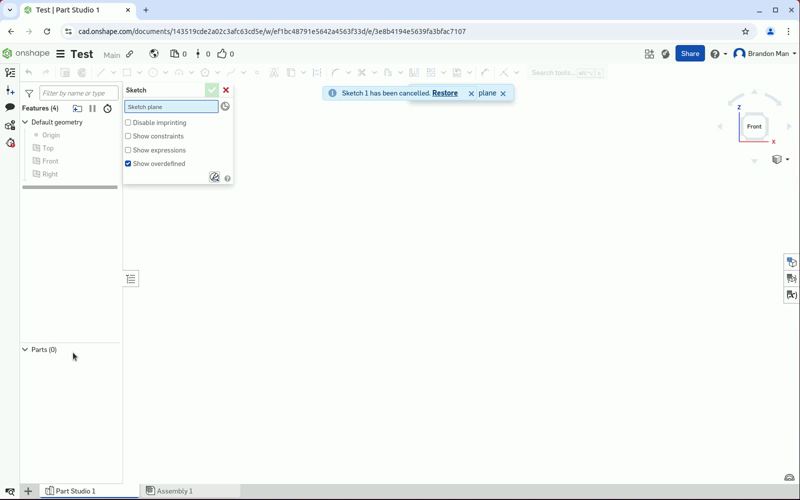
mouse_move(73, 163)
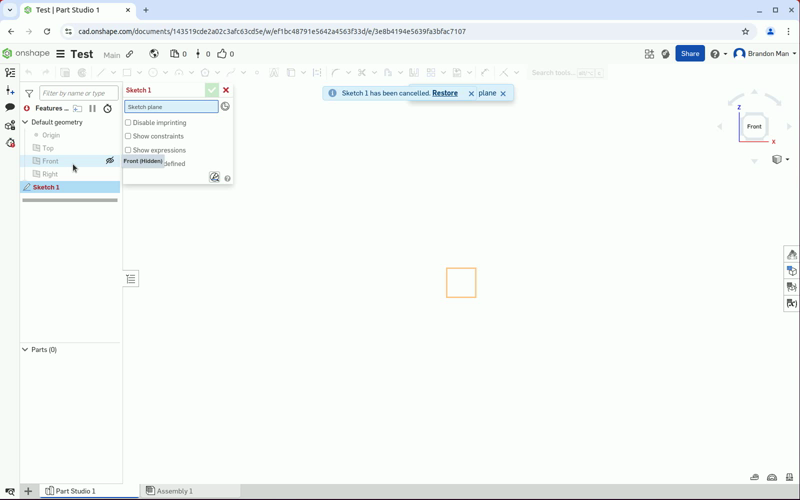
click(73, 163)
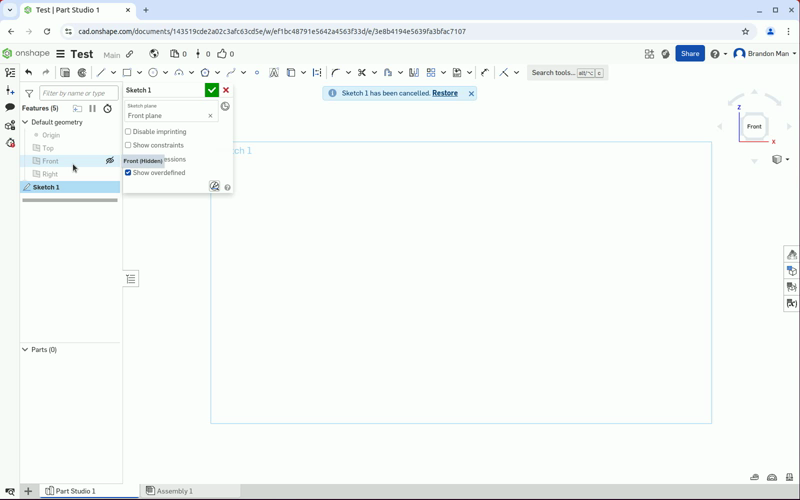
mouse_move(73, 352)
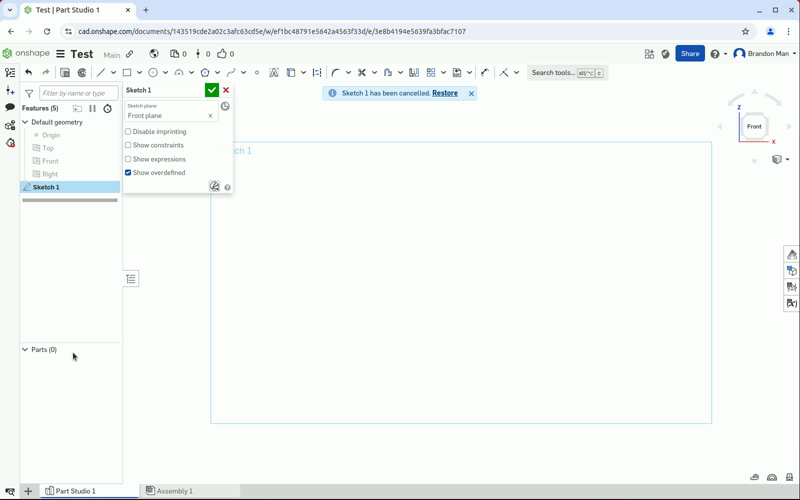
key(y)
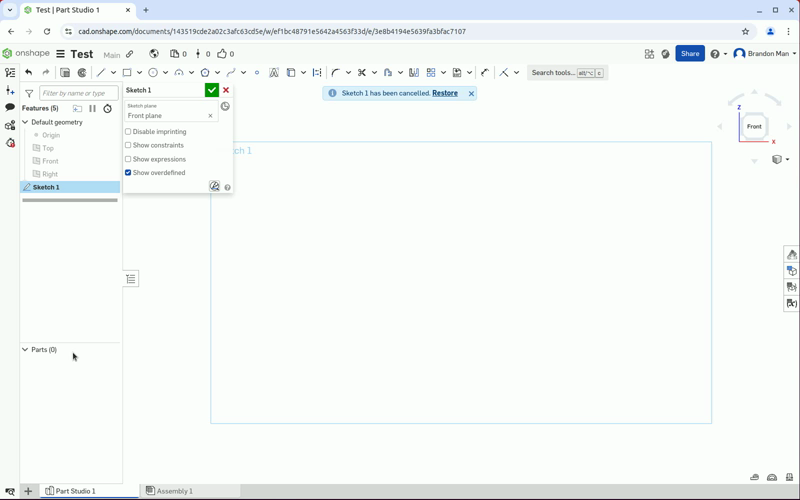
key(l)
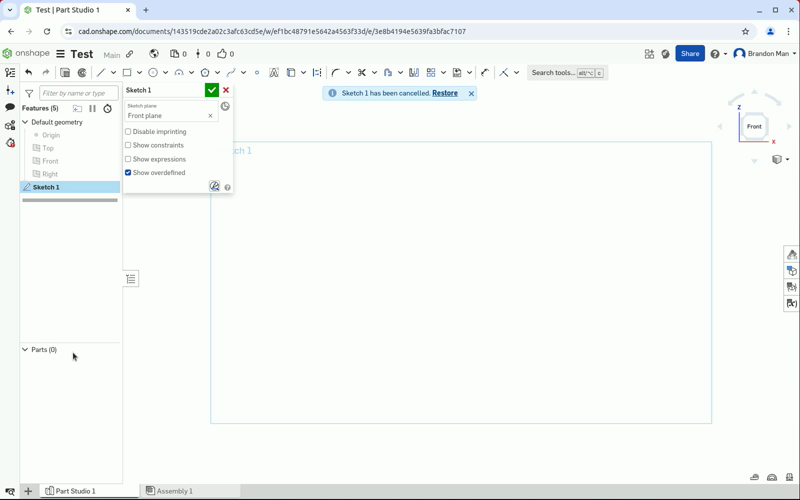
key_down(shift)
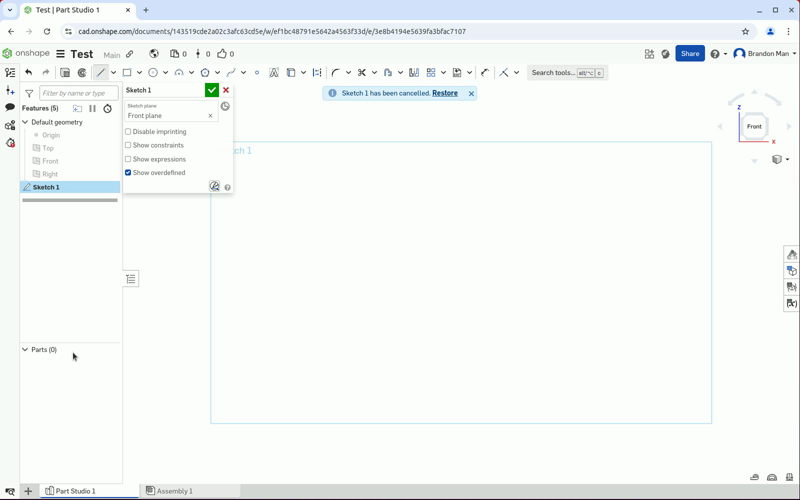
mouse_move(460, 282)
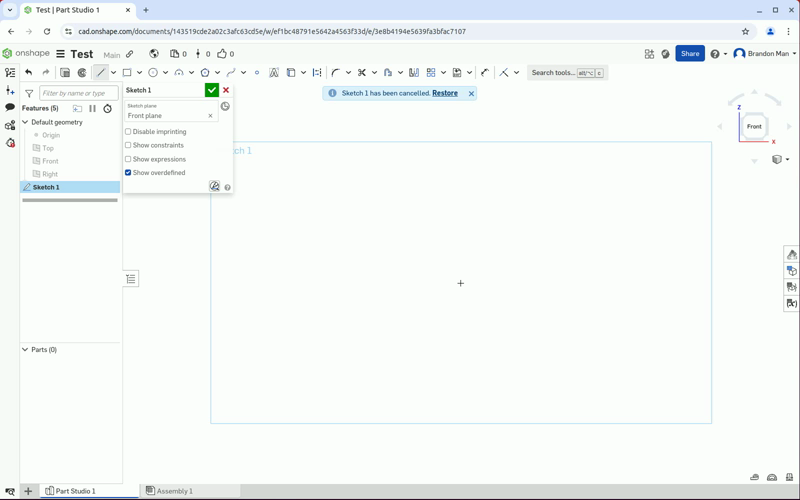
click(460, 282)
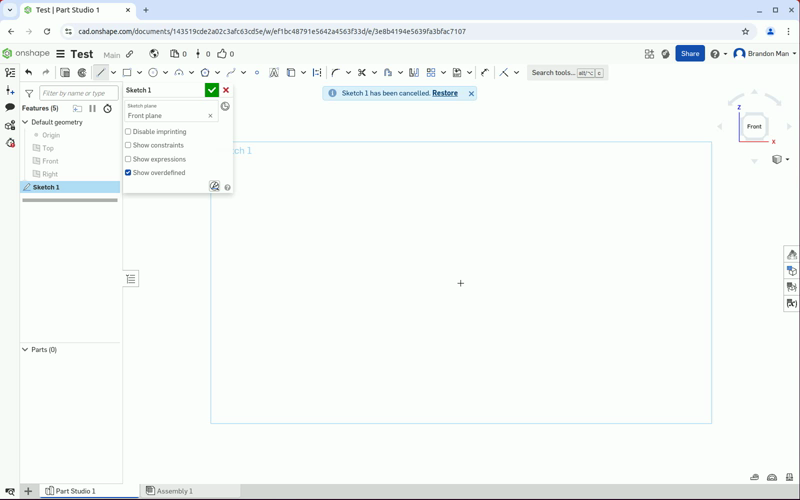
key_up(shift)
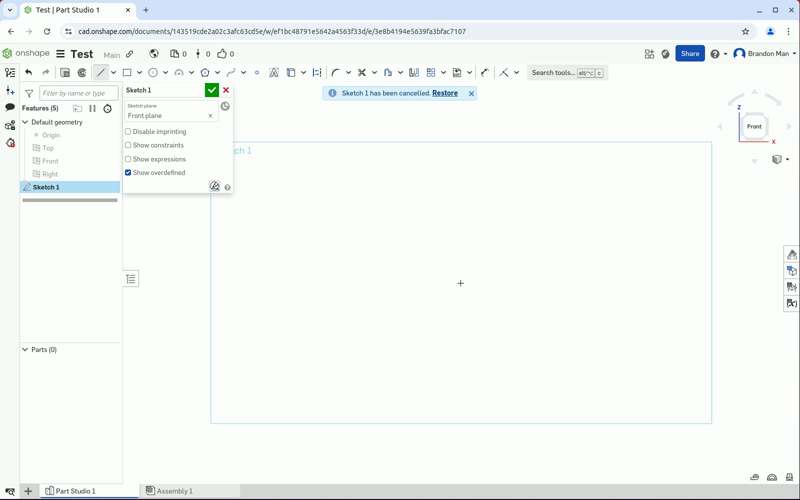
key_down(shift)
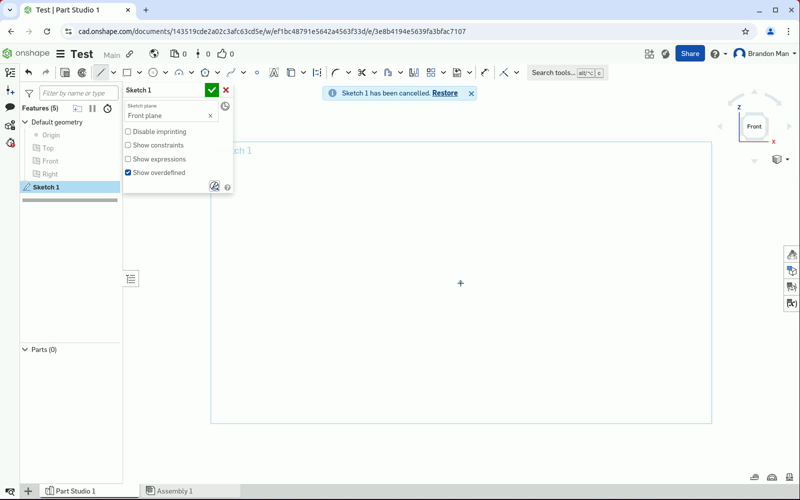
mouse_move(573, 282)
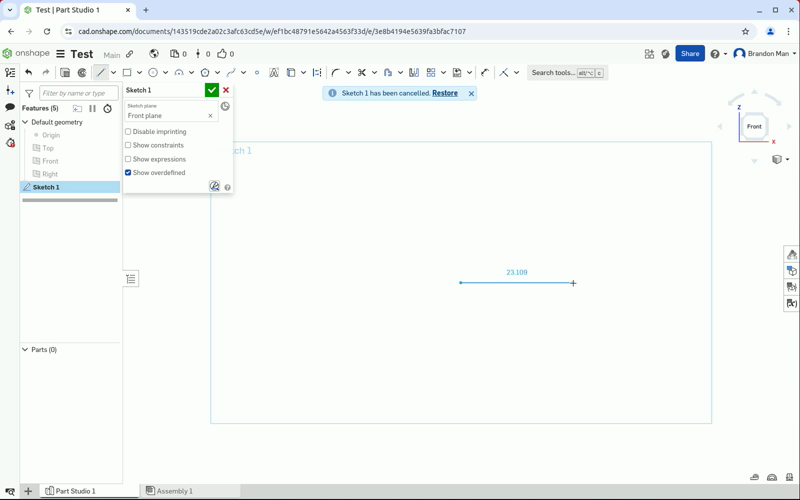
click(573, 282)
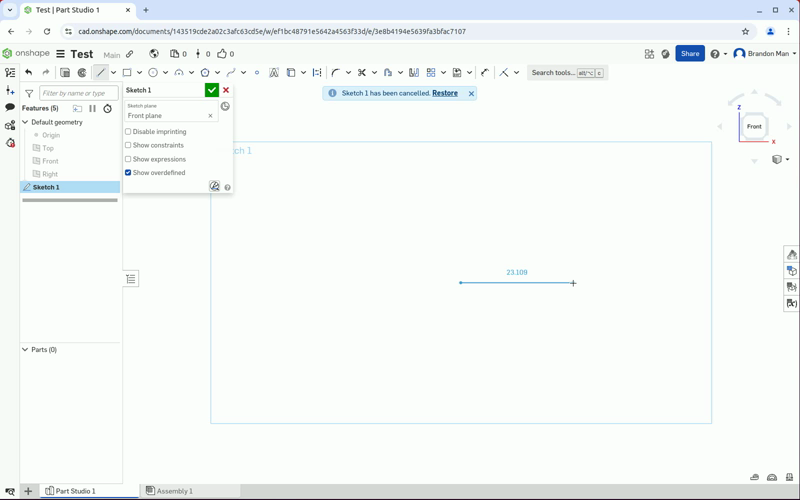
key_up(shift)
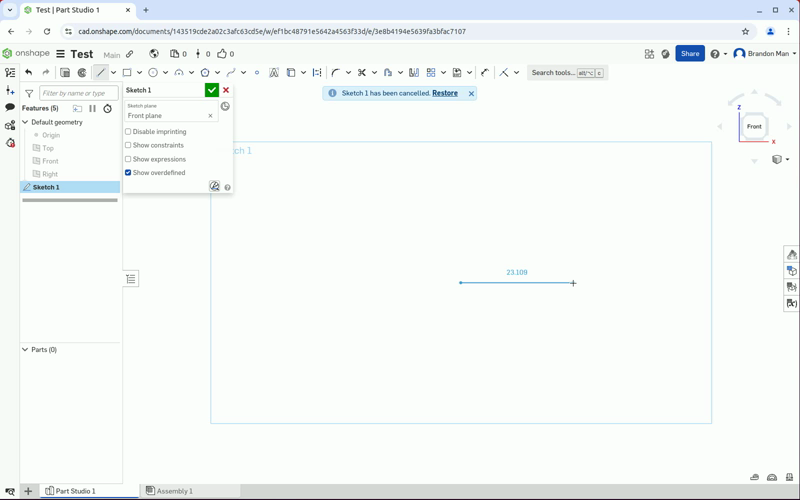
key_down(shift)
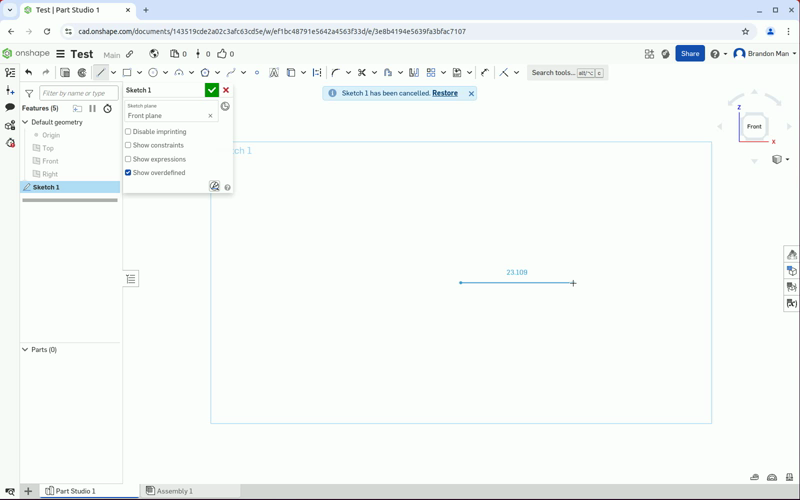
mouse_move(573, 215)
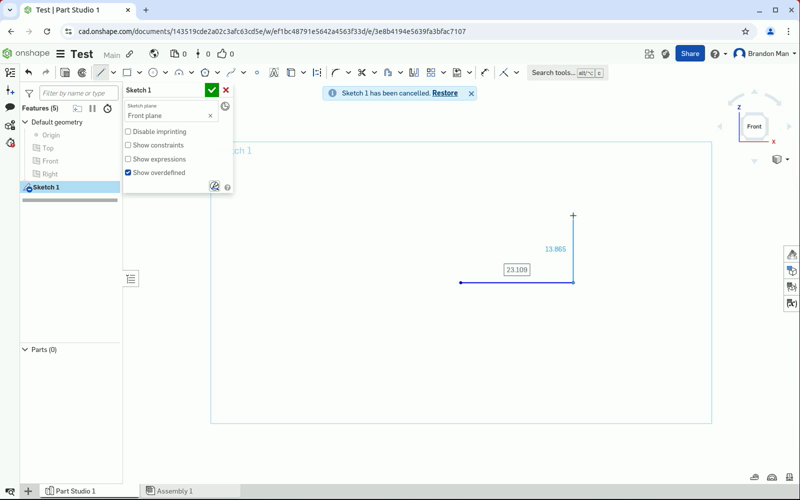
click(573, 215)
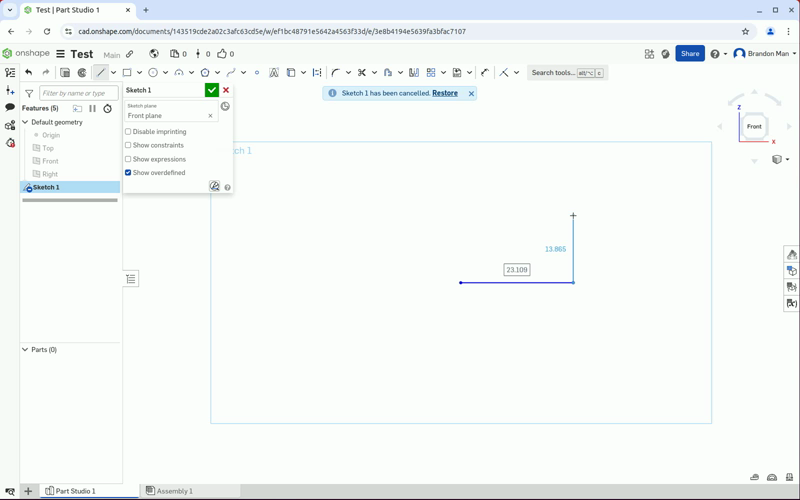
key_up(shift)
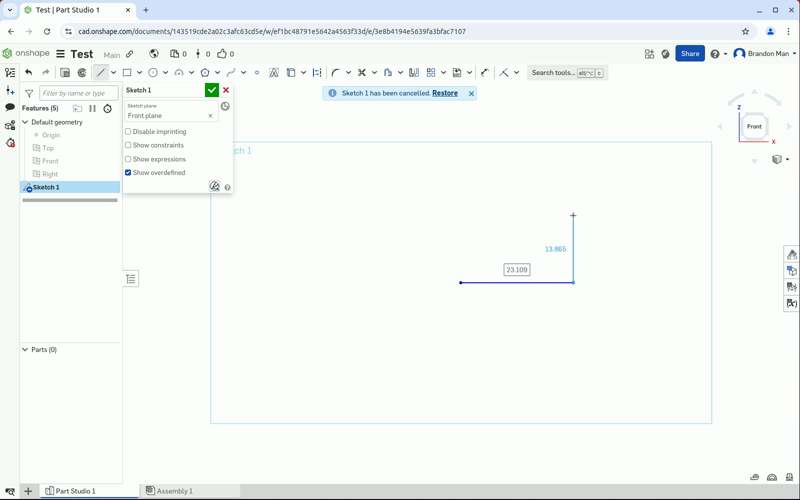
key_down(shift)
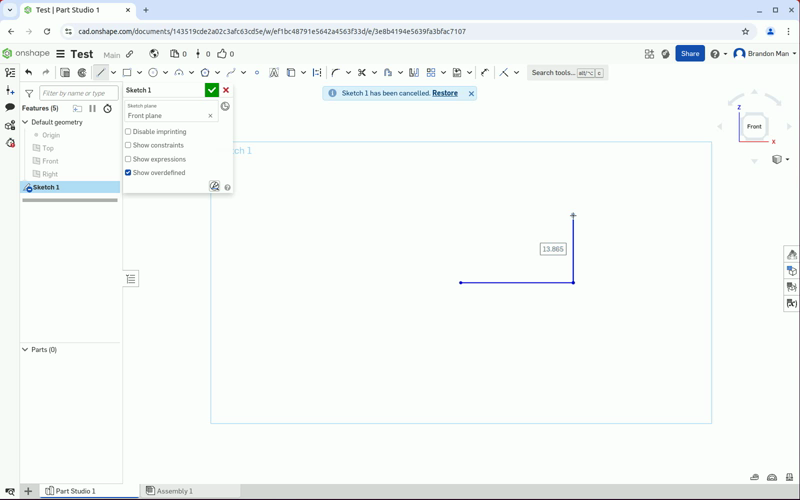
mouse_move(460, 215)
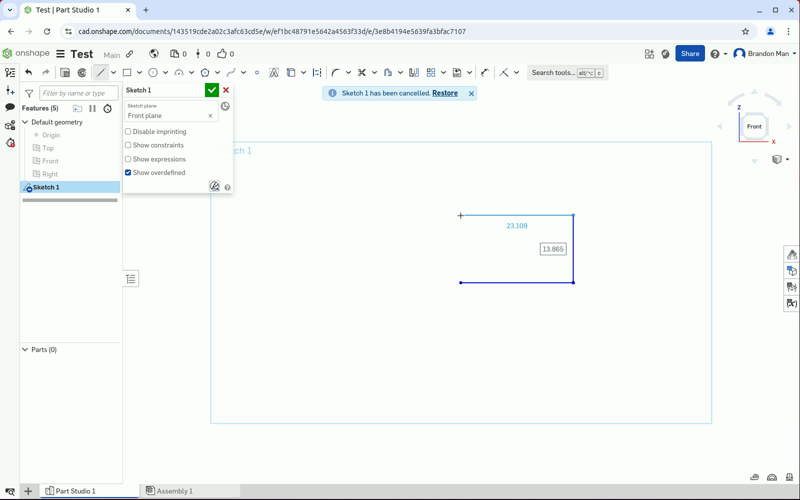
click(460, 215)
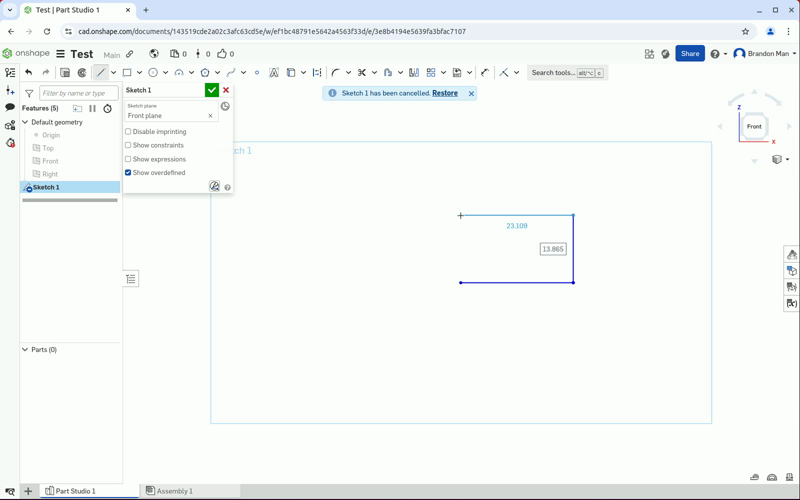
key_up(shift)
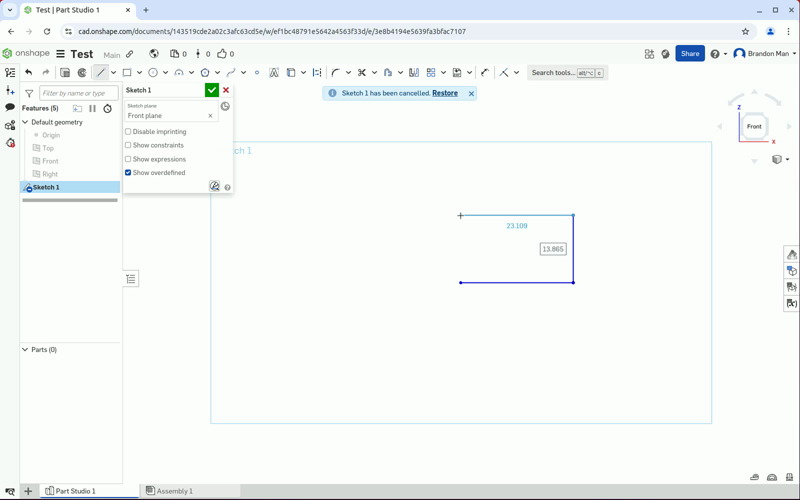
key_down(shift)
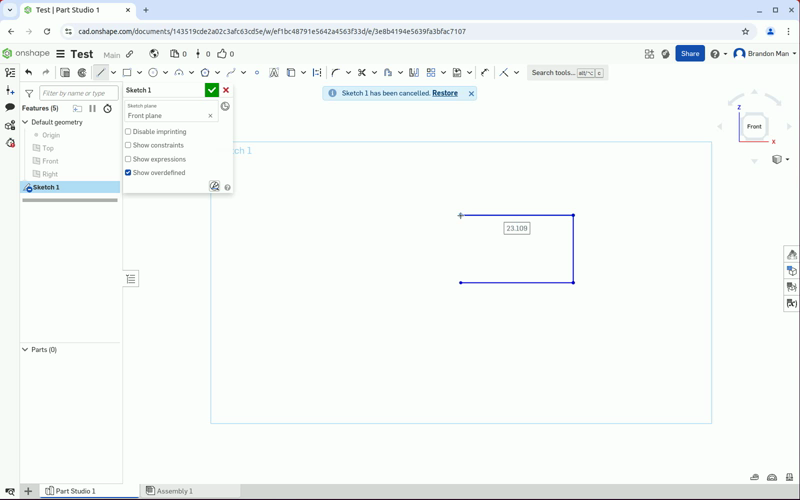
mouse_move(460, 282)
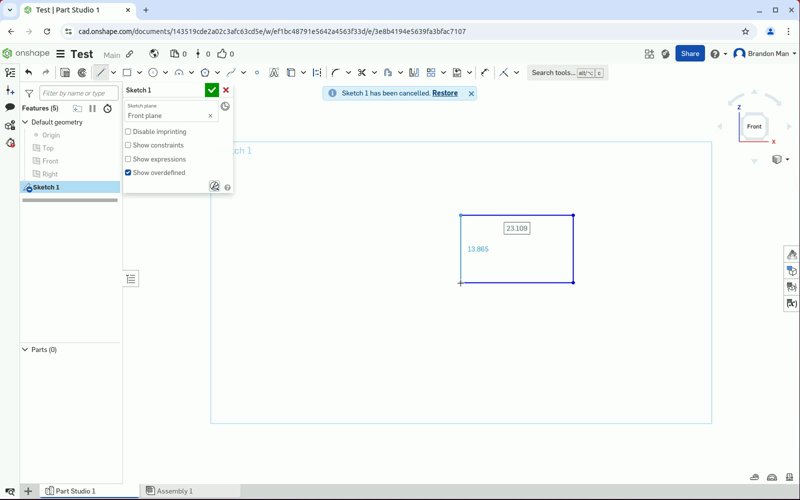
key_up(shift)
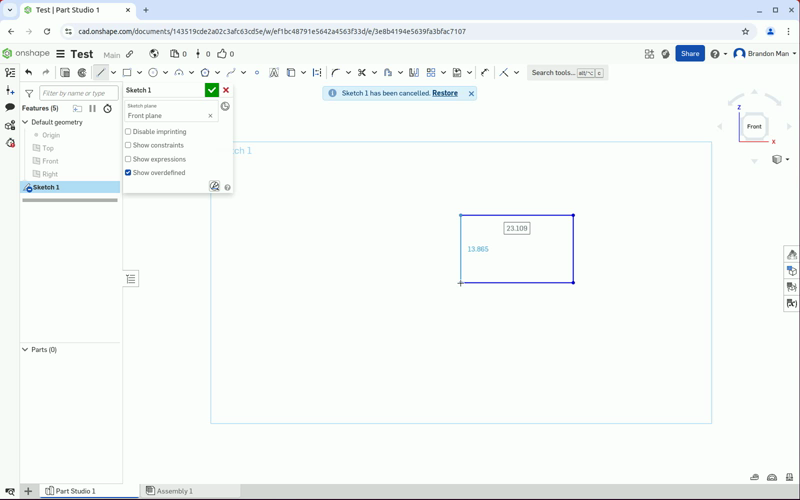
click(460, 282)
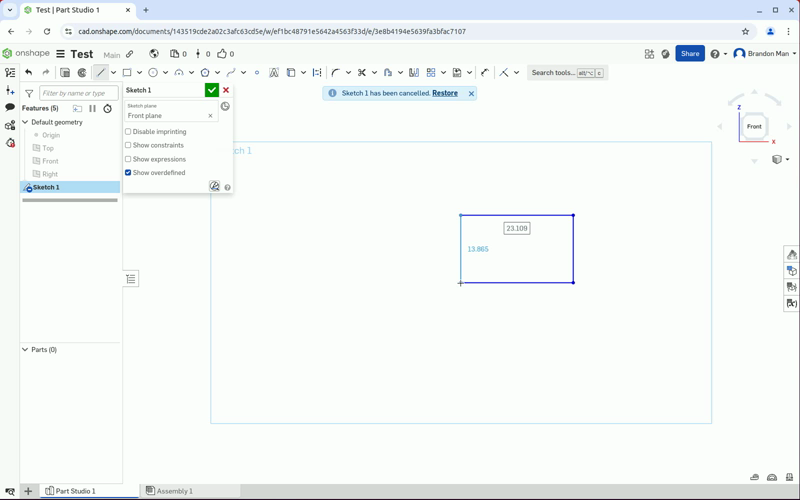
key(esc)
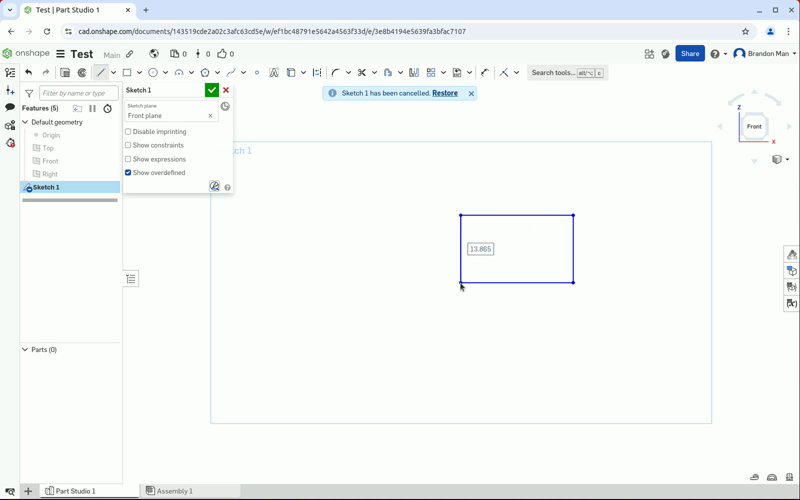
mouse_move(532, 234)
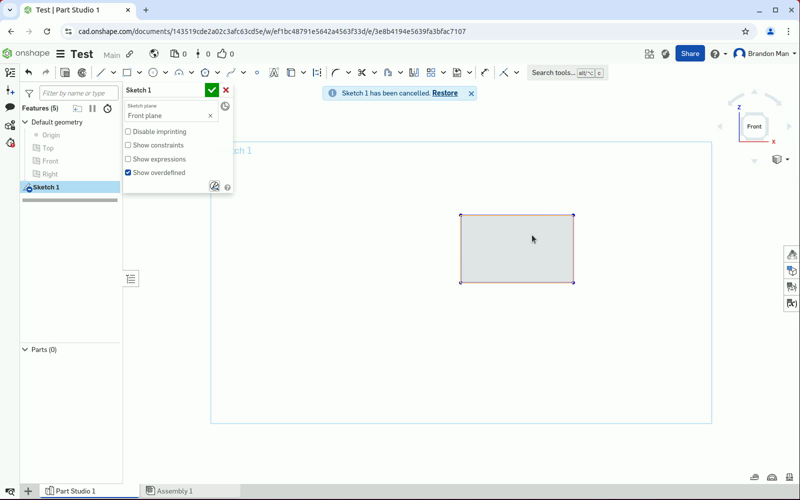
click(532, 234)
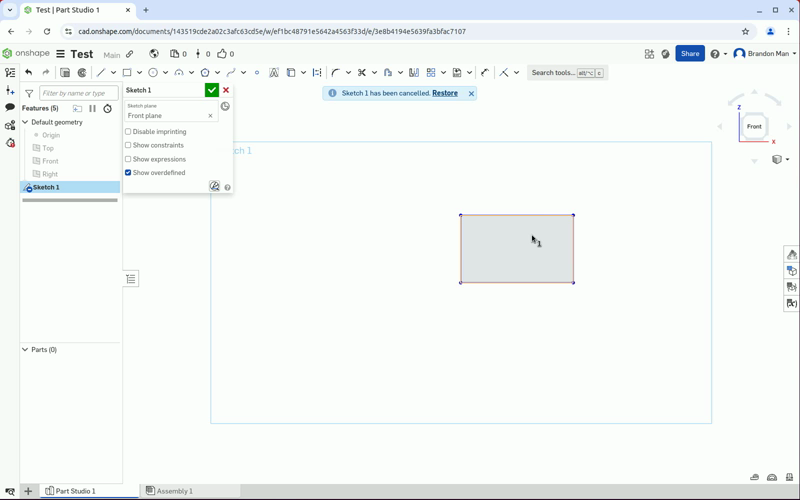
mouse_move(73, 352)
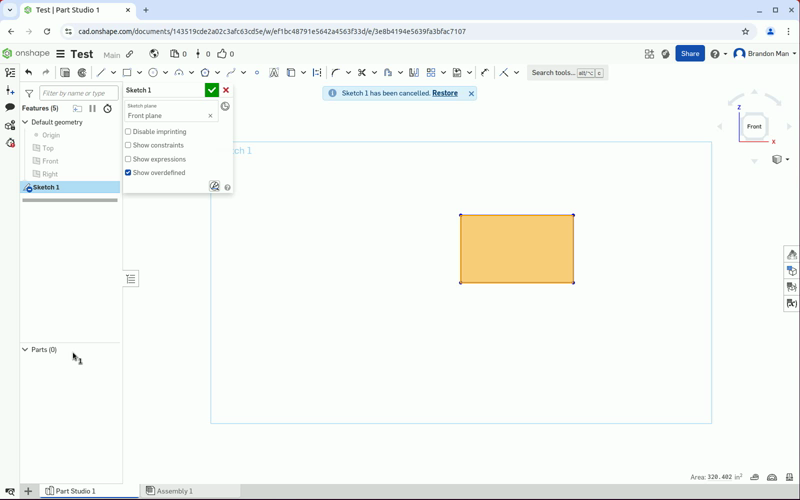
key(shift+y)
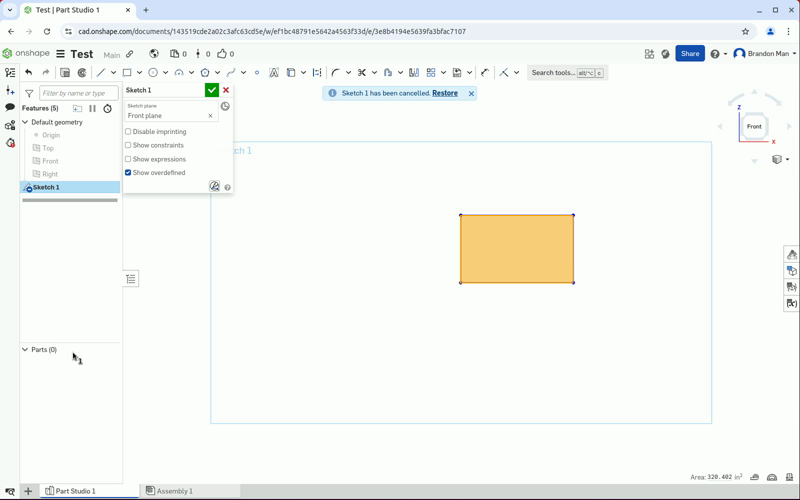
key(shift+e)
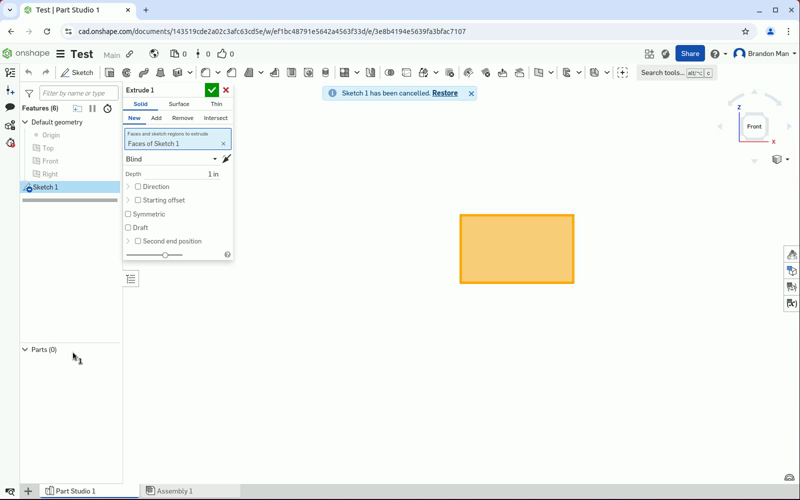
mouse_move(143, 106)
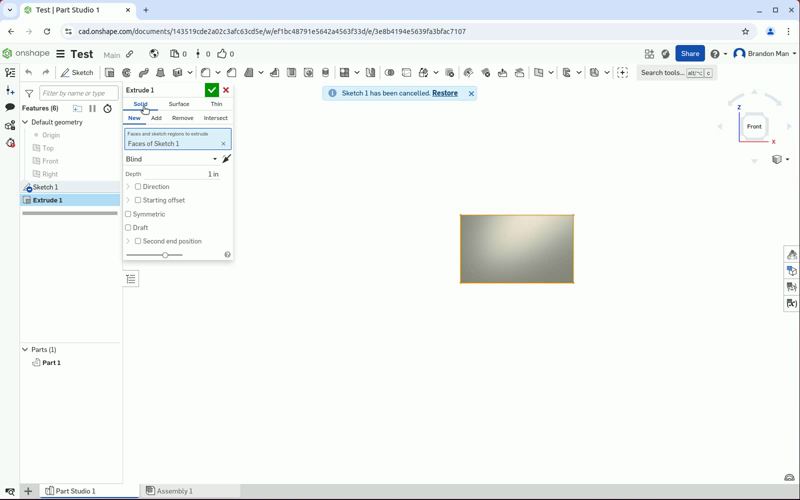
click(143, 106)
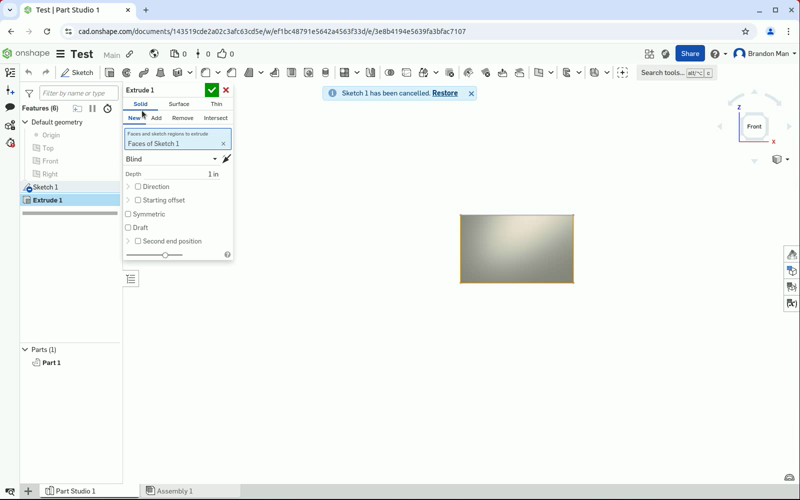
mouse_move(137, 120)
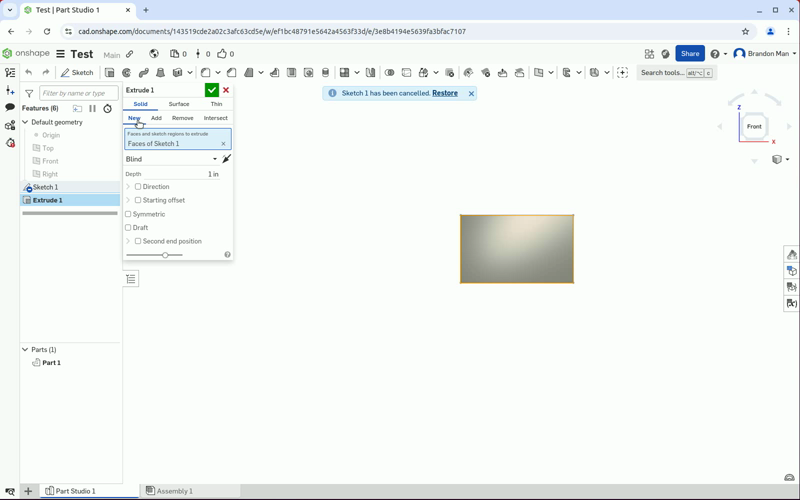
click(137, 120)
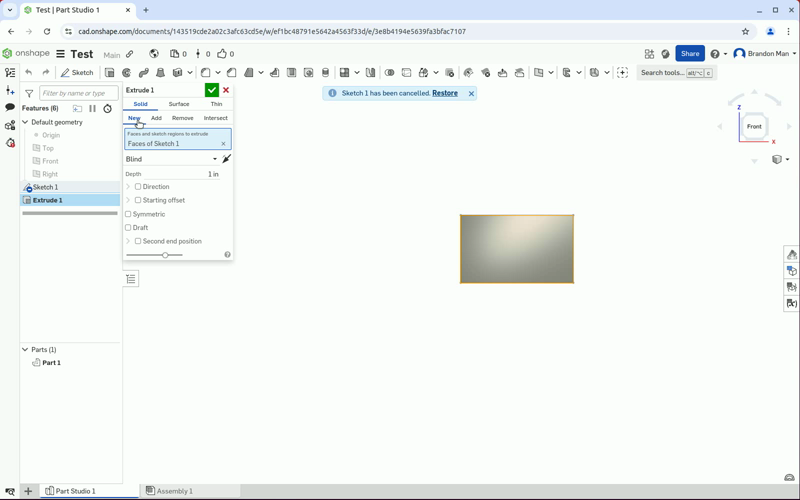
key(tab, 4)
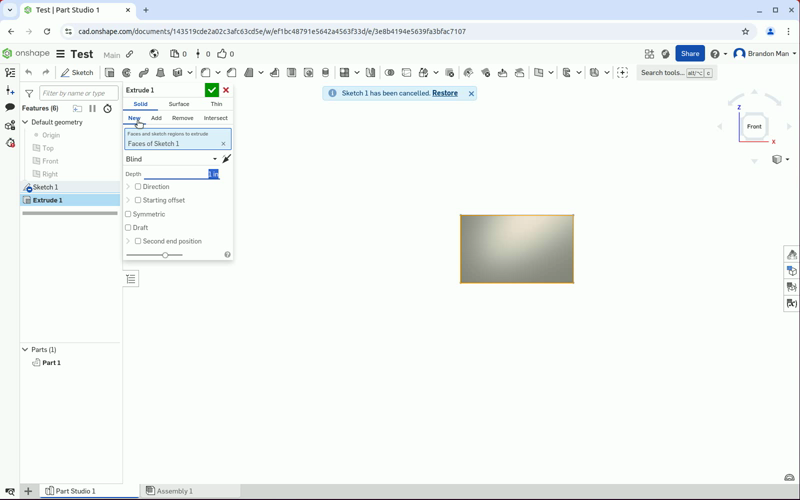
text(9.147)
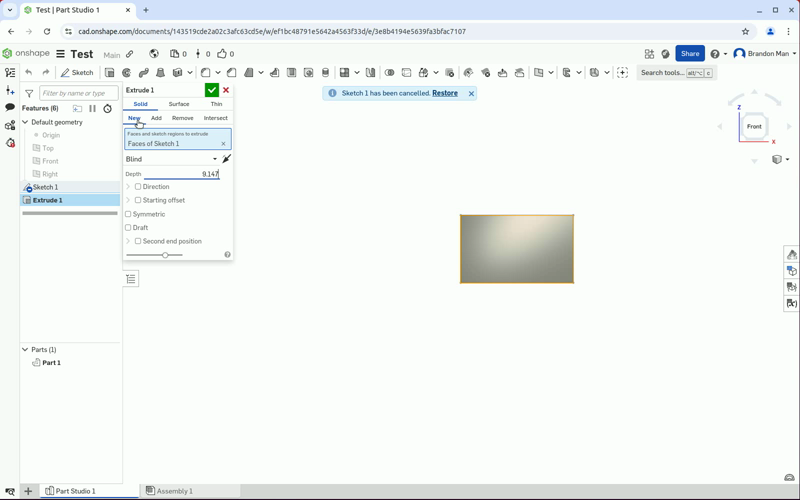
key(enter)
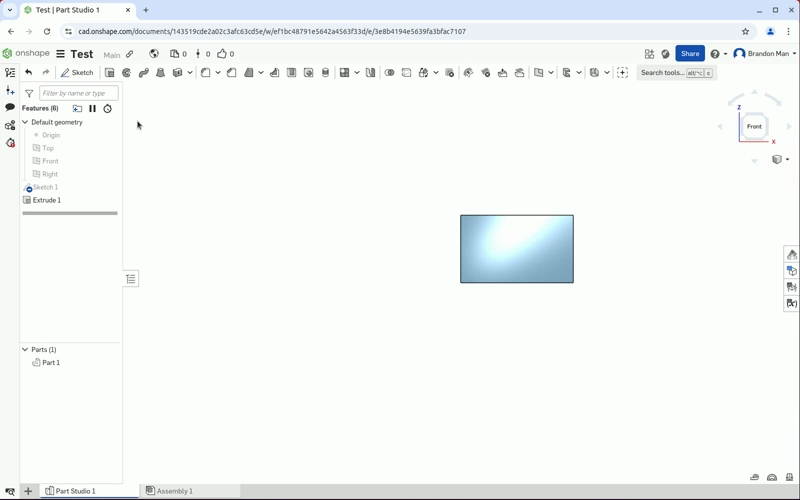
key(shift+h)
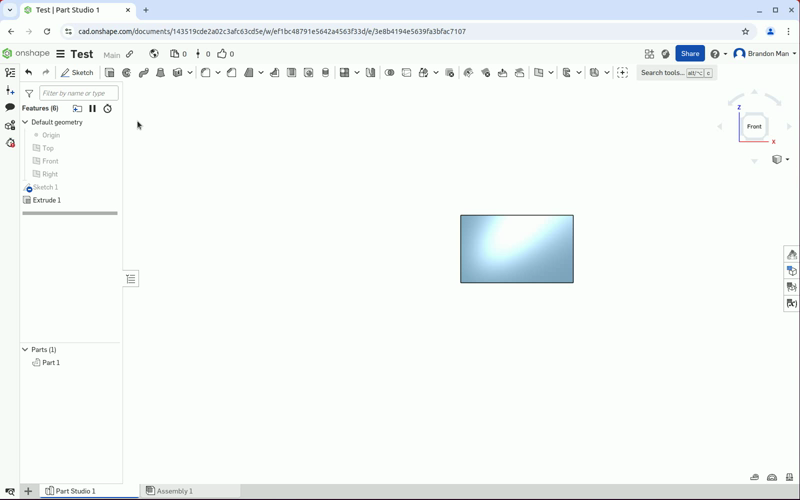
key(shift+h)
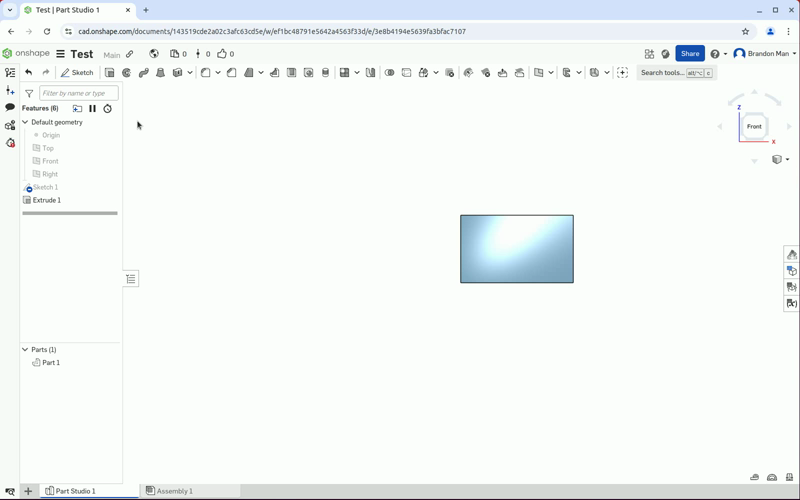
mouse_move(73, 189)
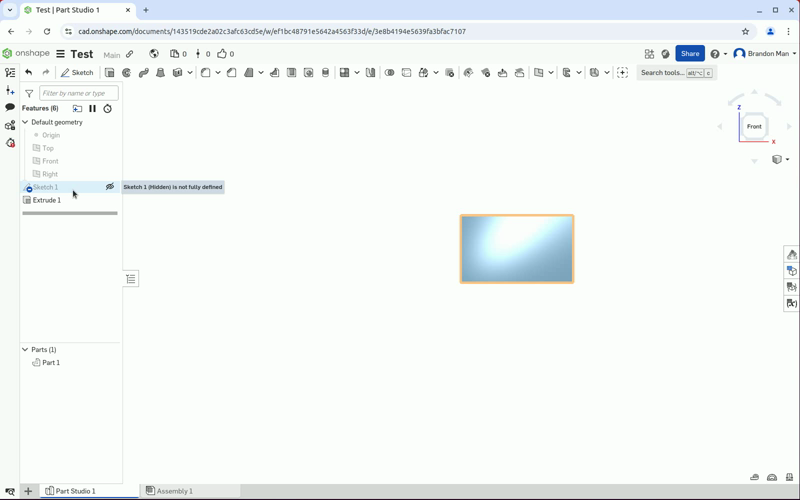
click(73, 189)
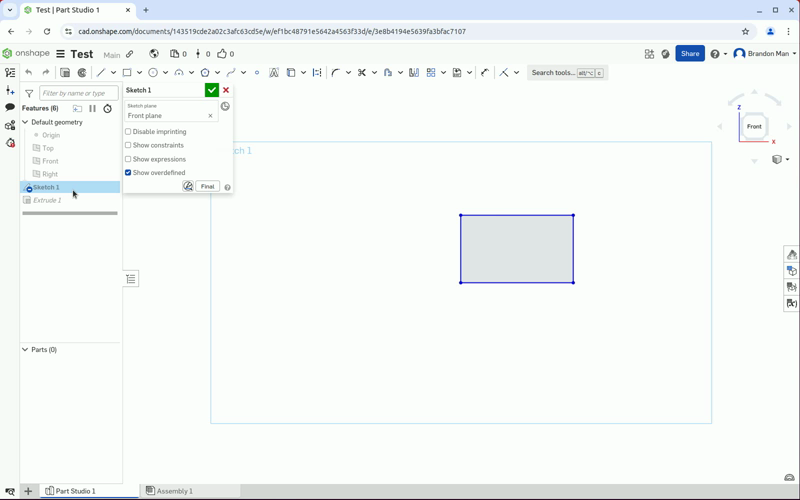
mouse_move(229, 92)
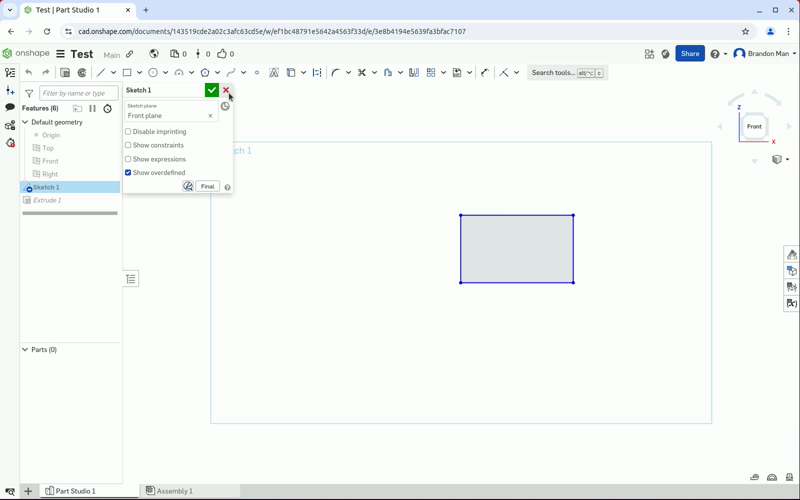
click(229, 92)
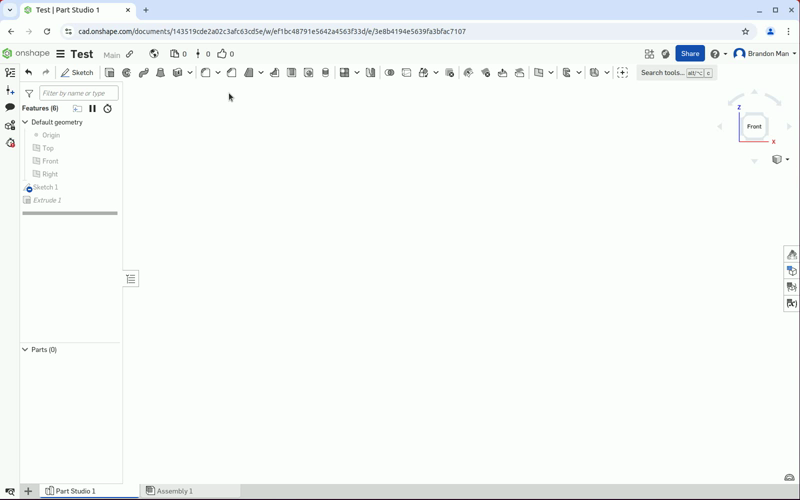
mouse_move(541, 75)
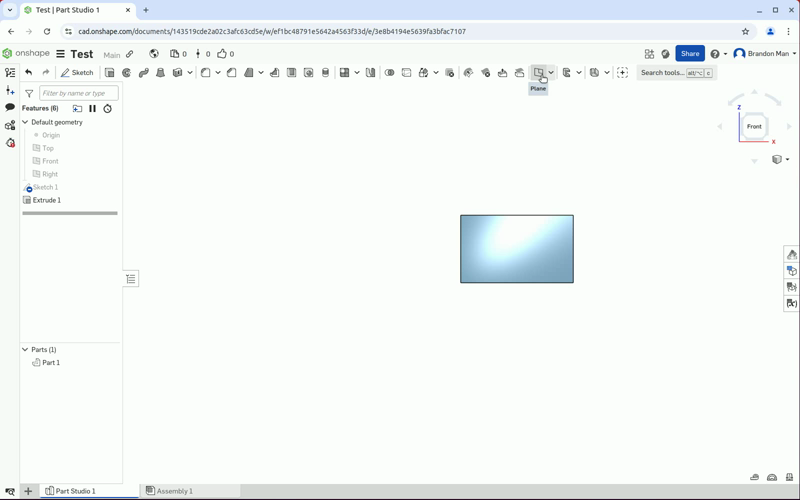
click(541, 75)
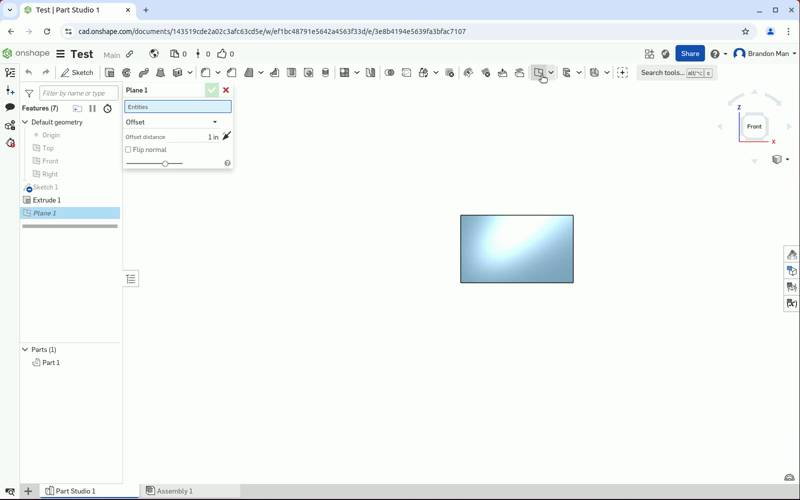
mouse_move(73, 163)
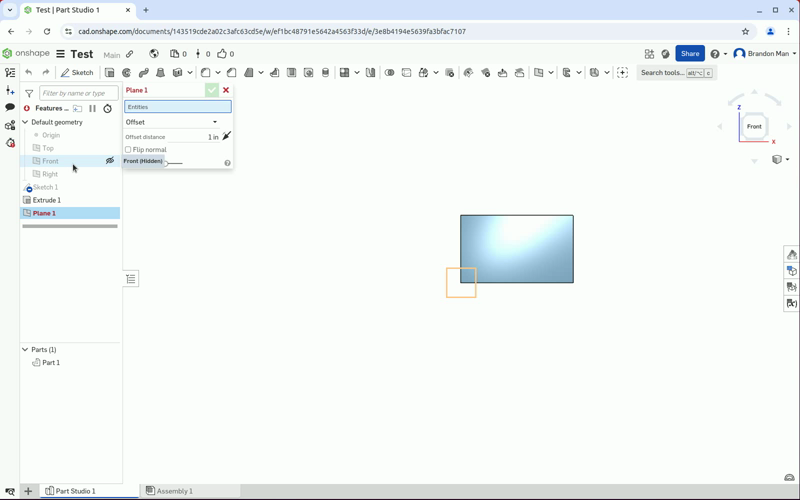
click(73, 163)
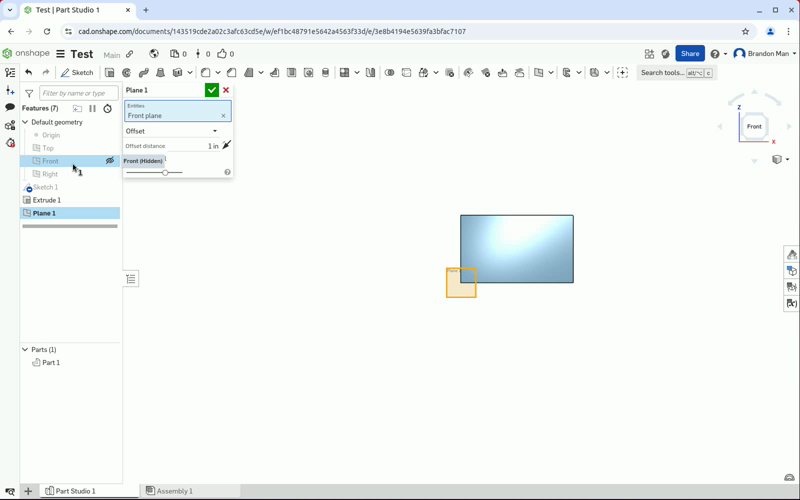
key(tab, 2)
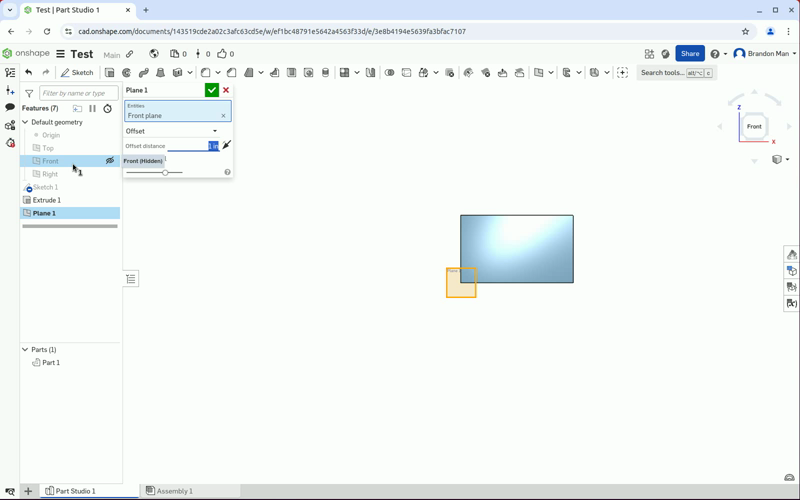
text(9.151)
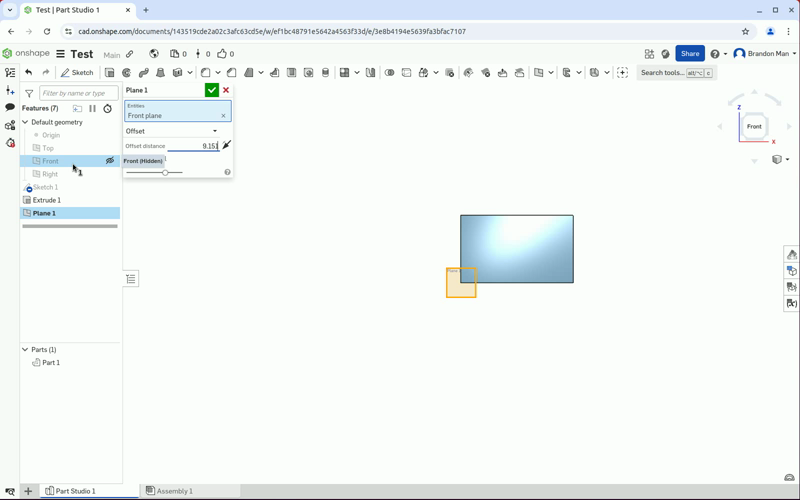
key(enter, 2)
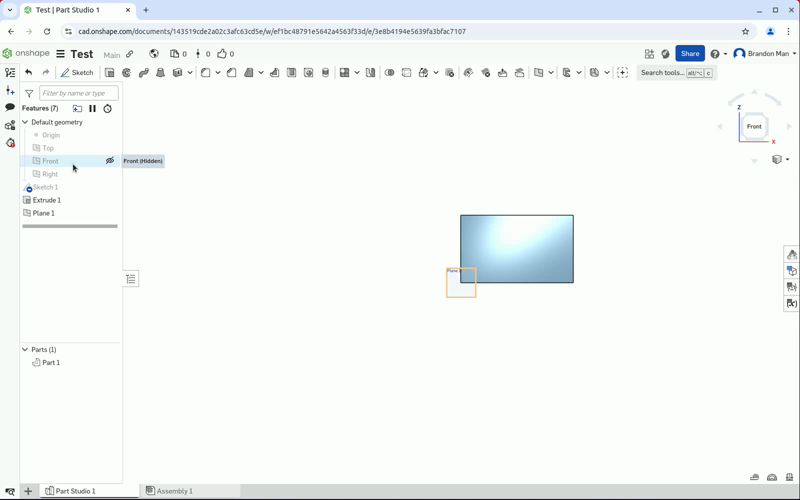
key(shift+s)
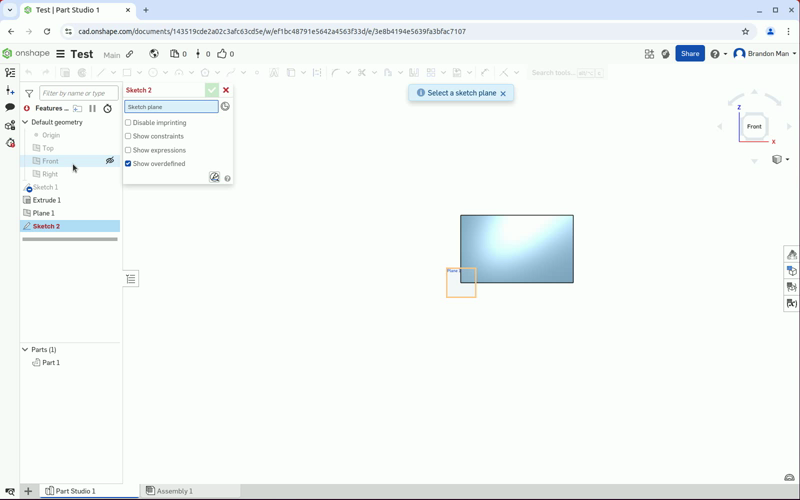
mouse_move(73, 215)
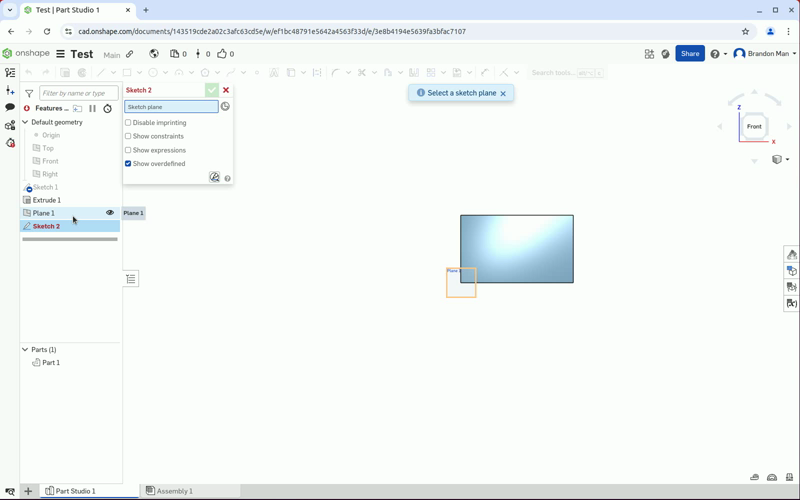
click(73, 215)
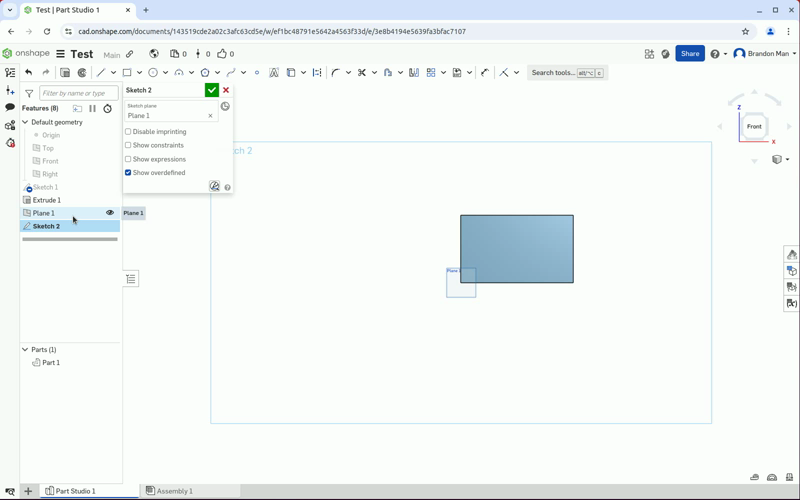
mouse_move(73, 352)
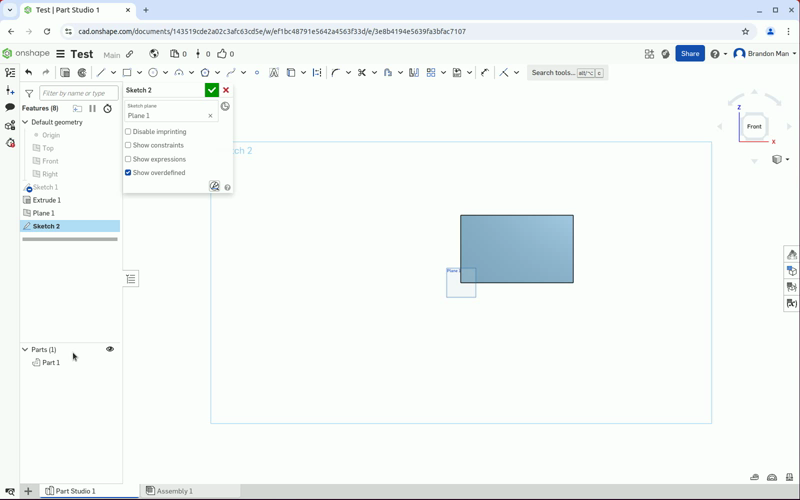
key(y)
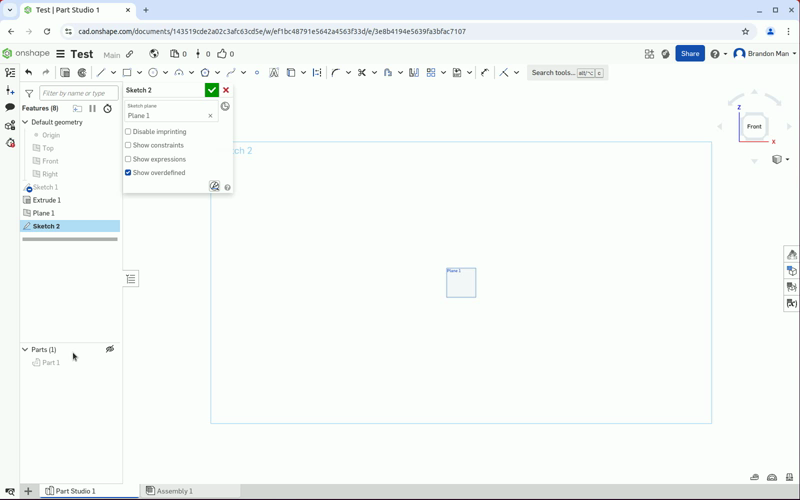
key(a)
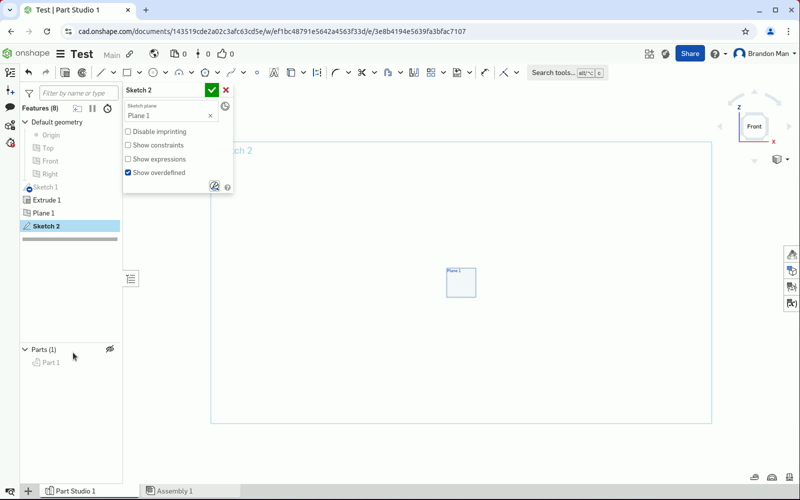
key_down(shift)
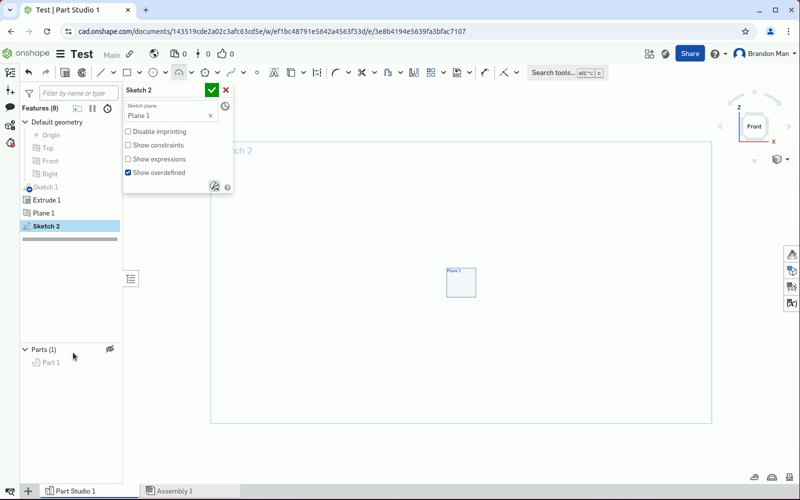
mouse_move(483, 215)
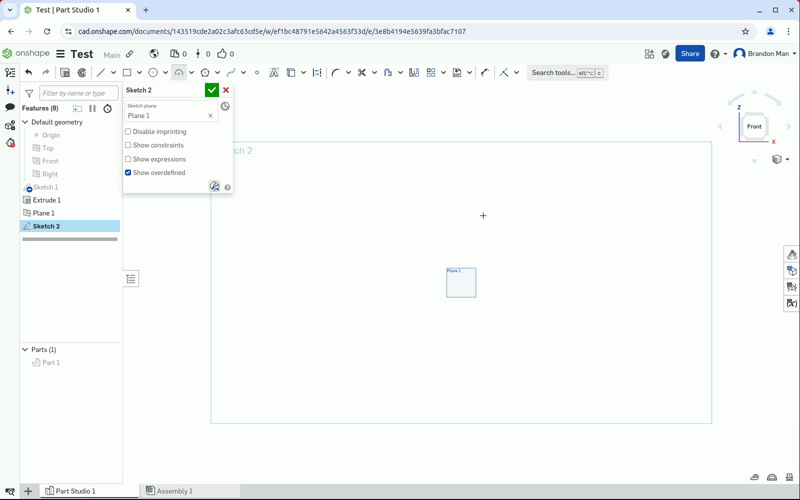
click(483, 215)
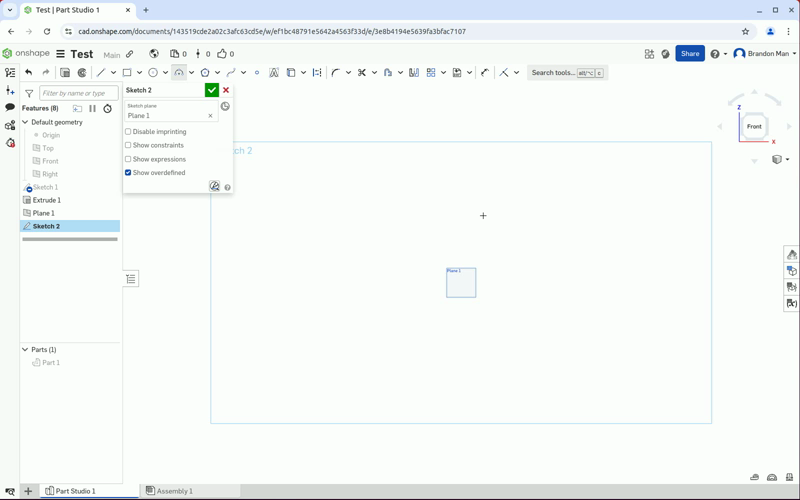
key_up(shift)
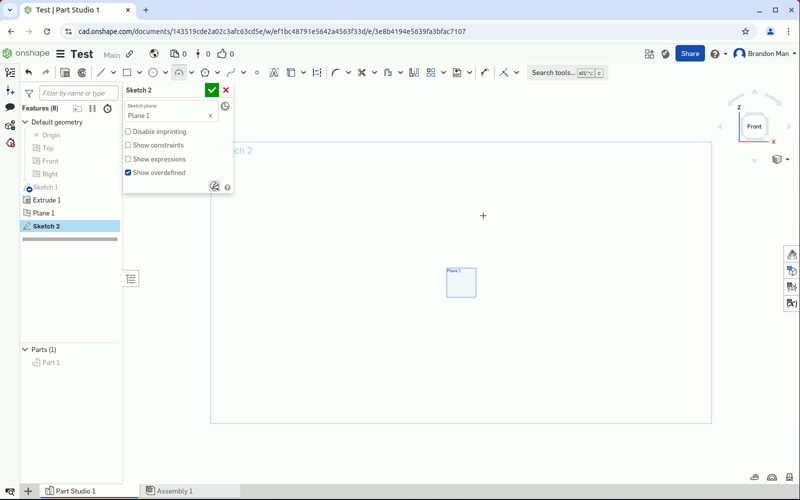
key_down(shift)
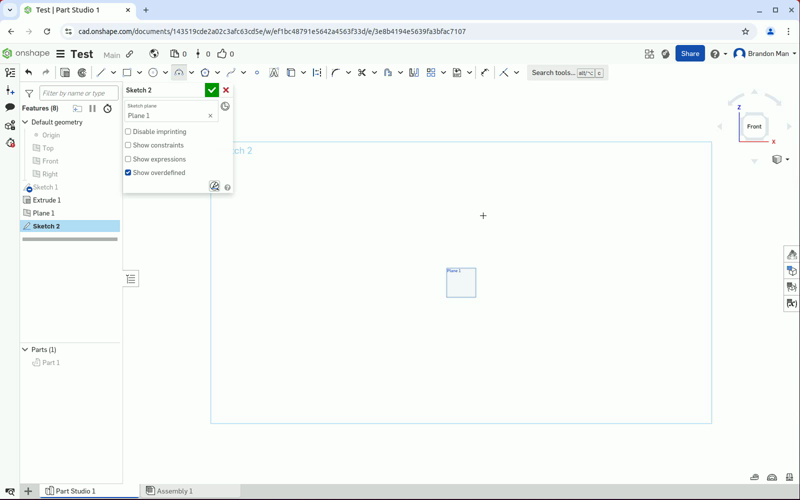
mouse_move(551, 215)
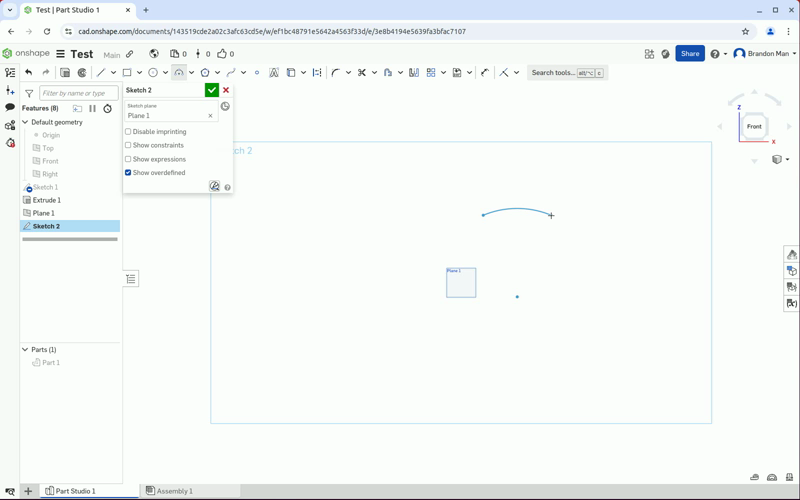
click(551, 215)
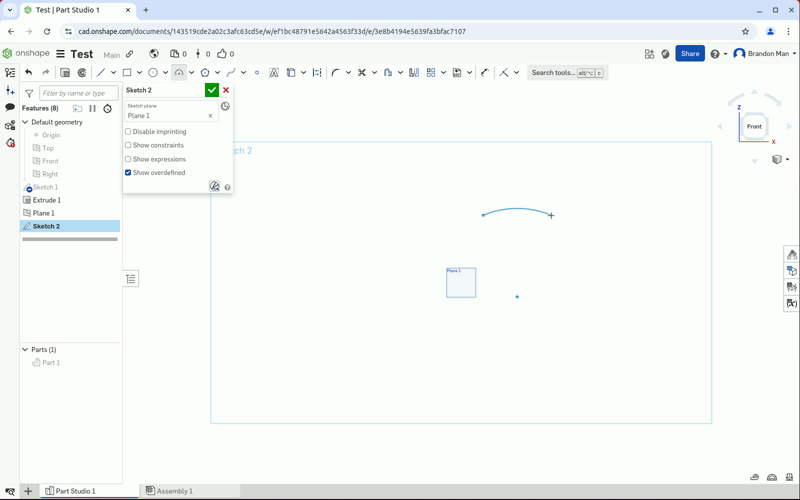
mouse_move(517, 249)
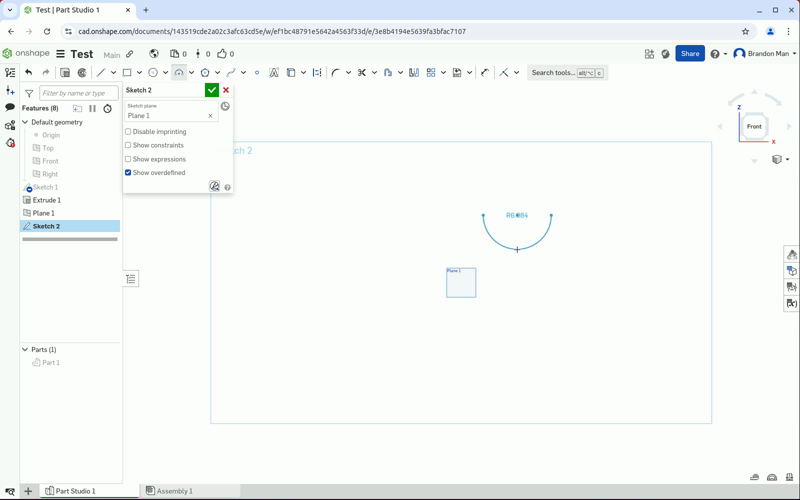
click(517, 249)
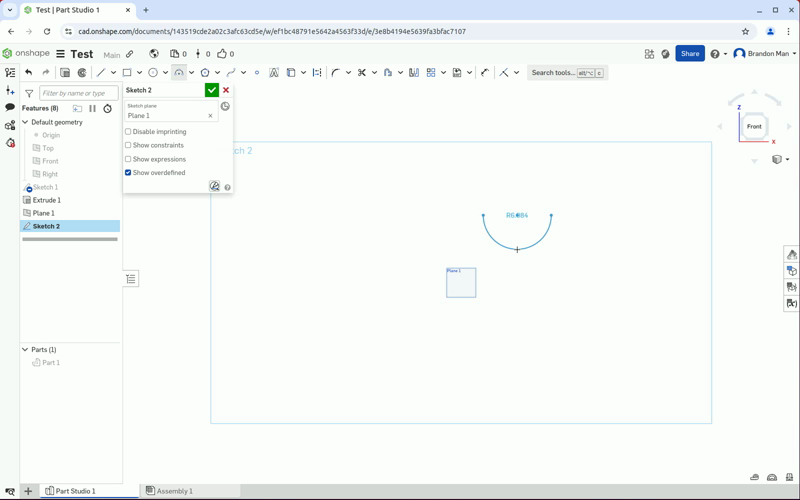
key_up(shift)
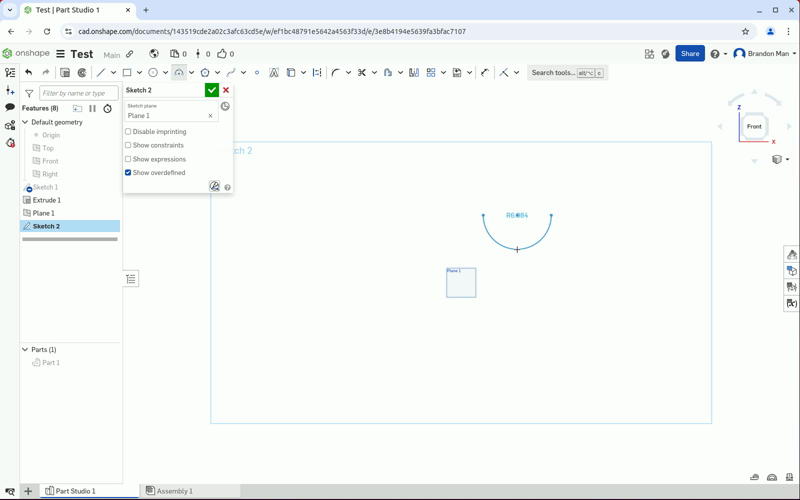
key(esc)
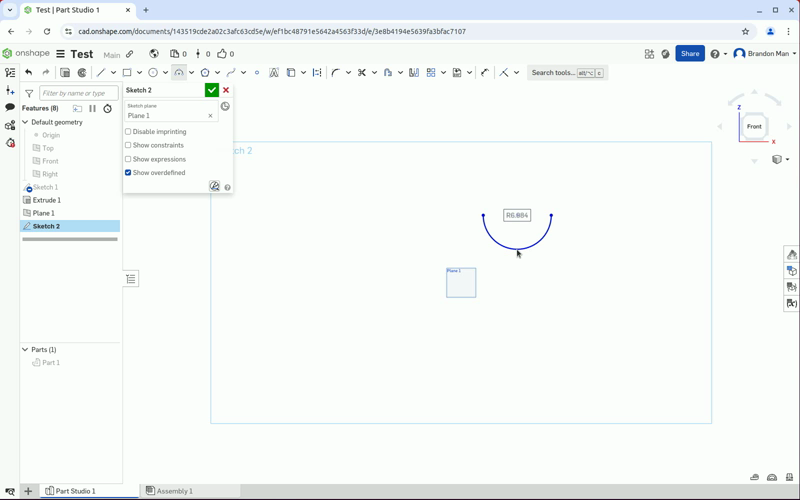
key(l)
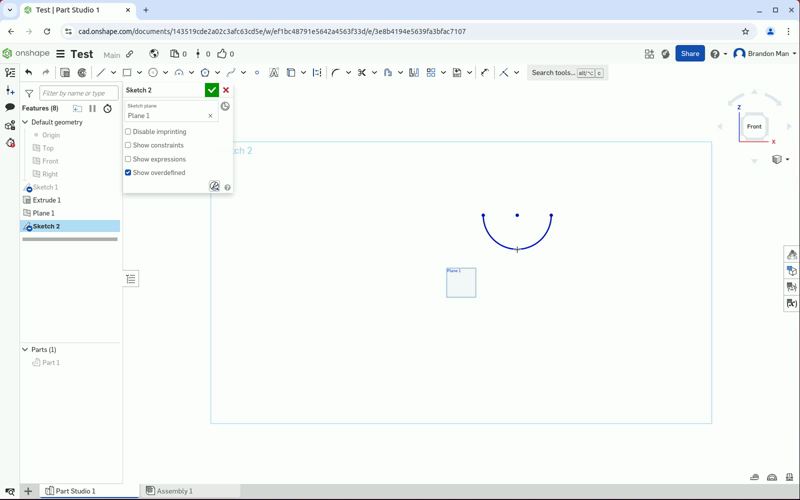
mouse_move(551, 215)
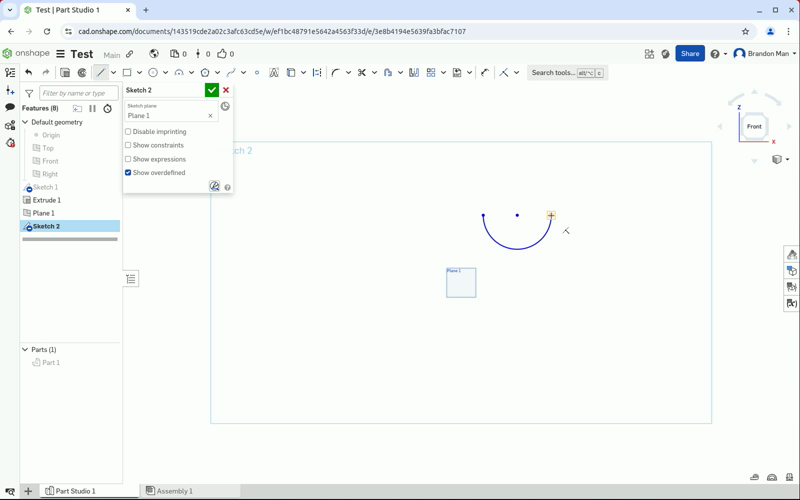
click(551, 215)
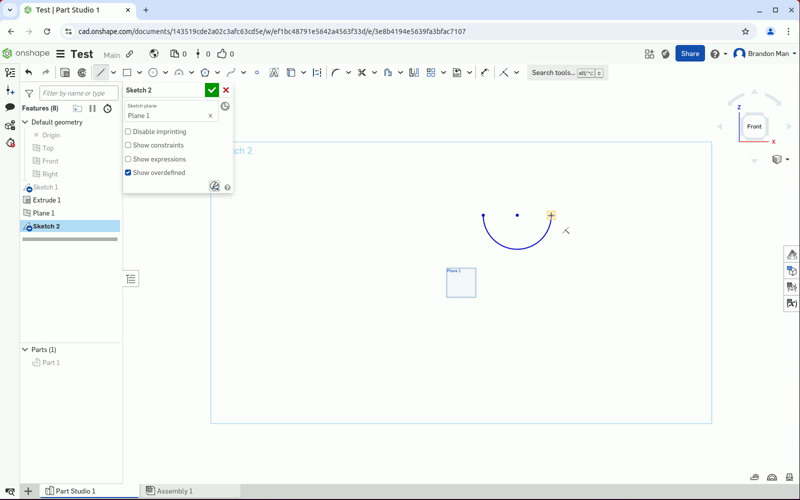
key_down(shift)
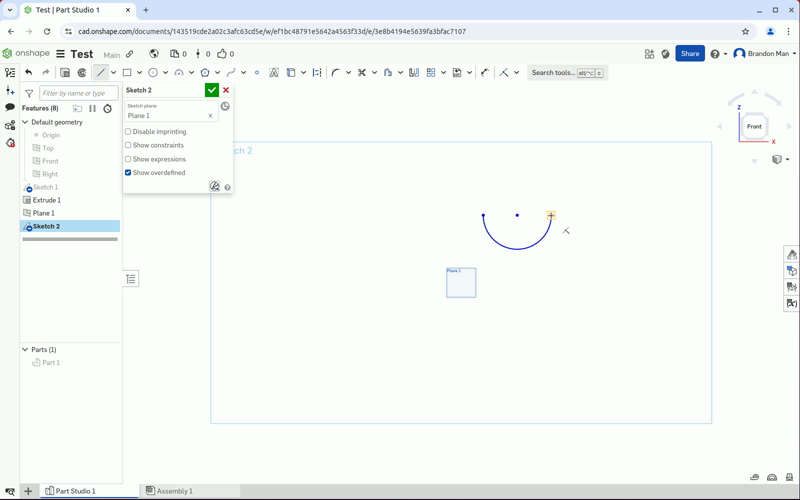
mouse_move(483, 215)
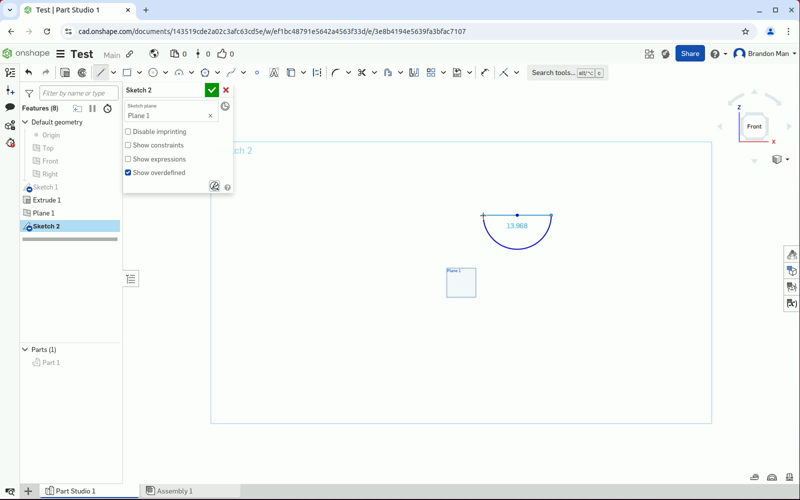
key_up(shift)
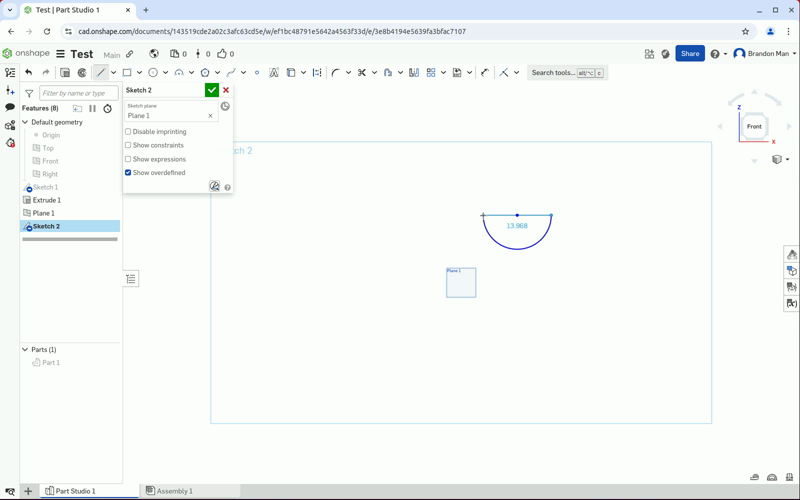
click(483, 215)
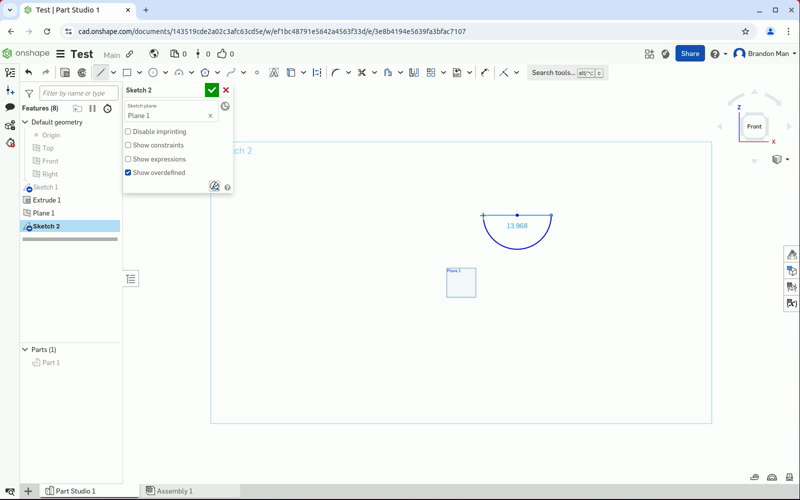
key(esc)
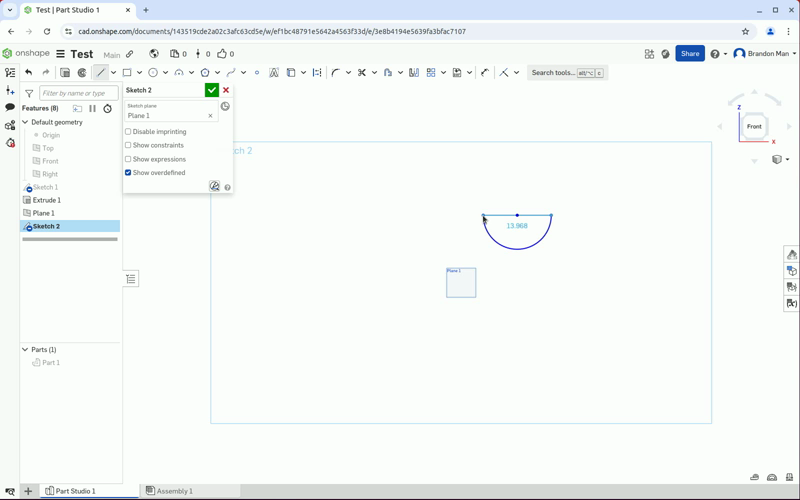
mouse_move(487, 224)
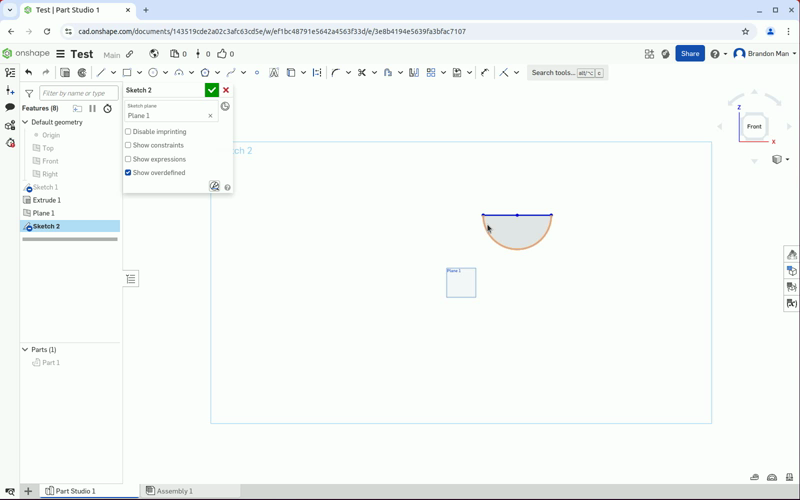
click(487, 224)
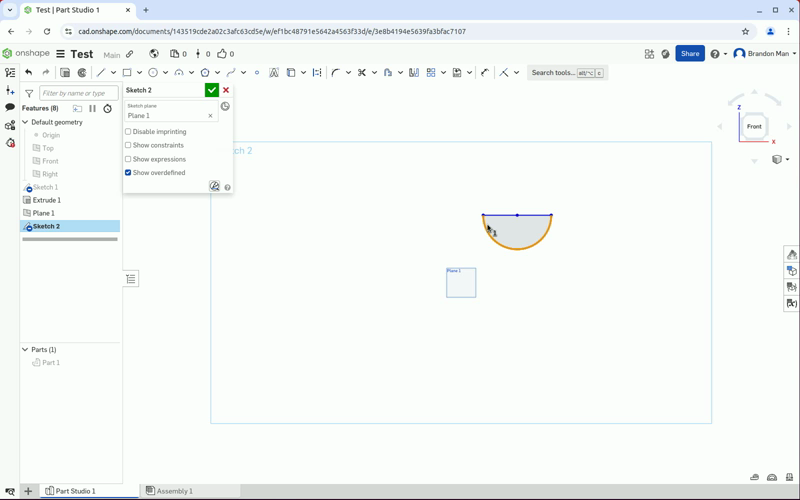
mouse_move(73, 352)
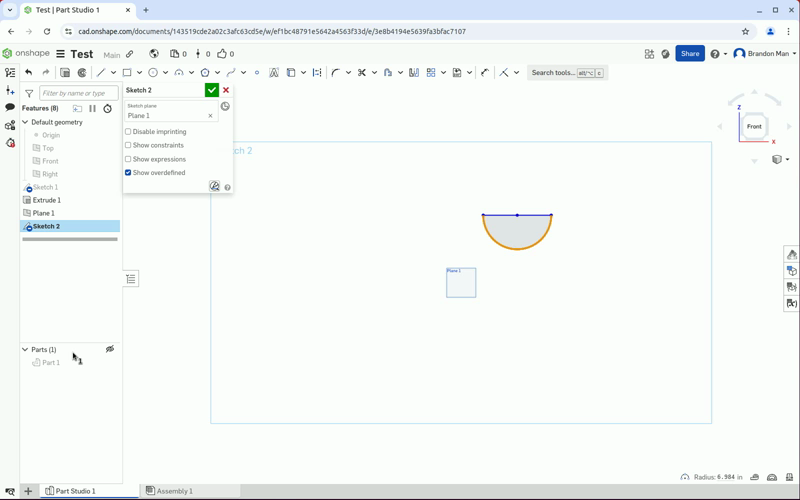
key(shift+y)
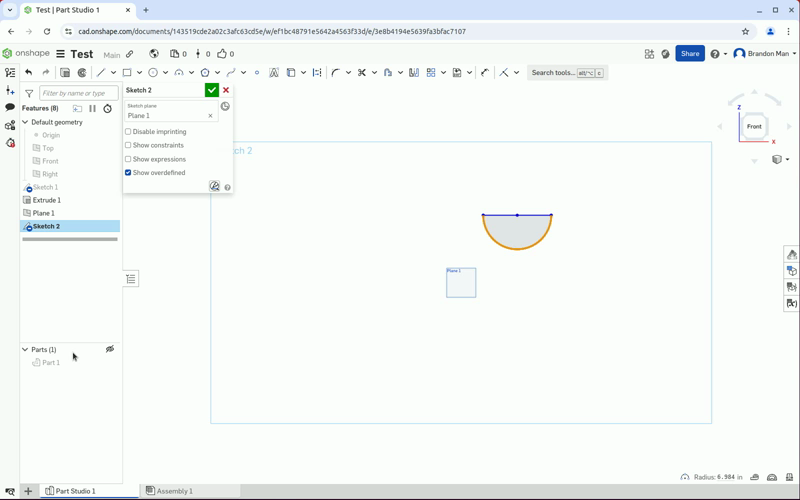
key(shift+e)
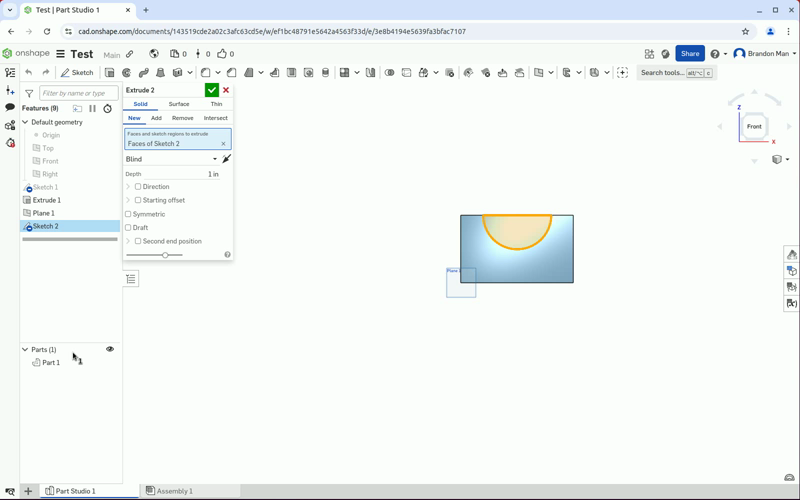
mouse_move(143, 106)
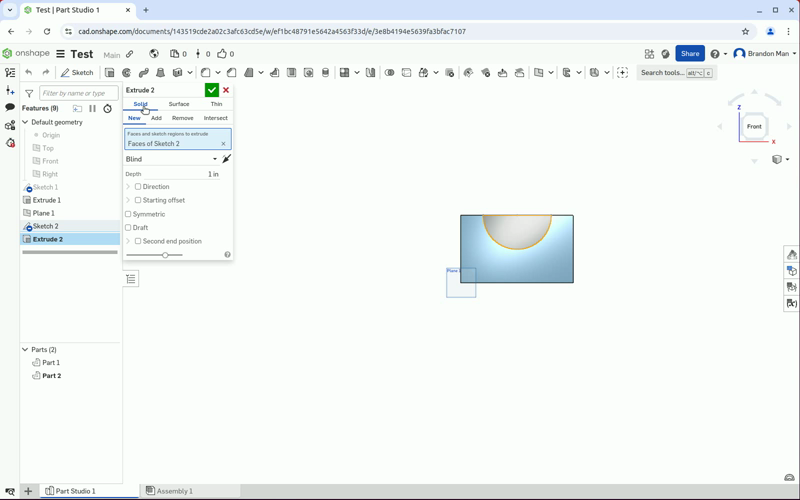
click(143, 106)
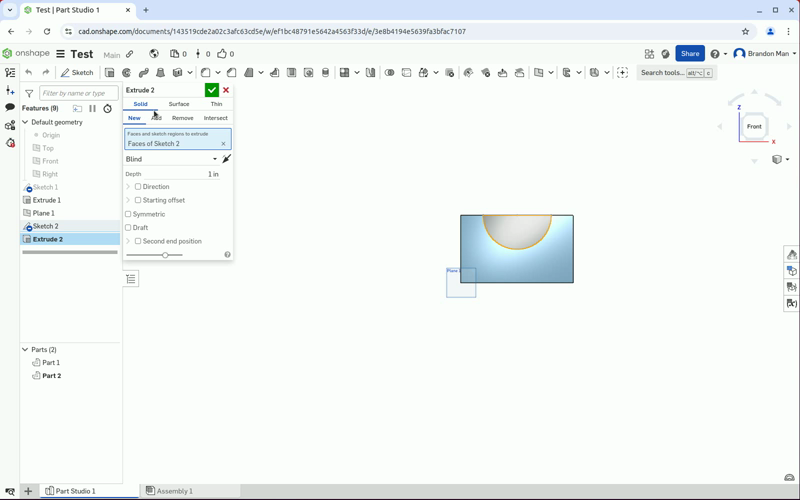
mouse_move(186, 120)
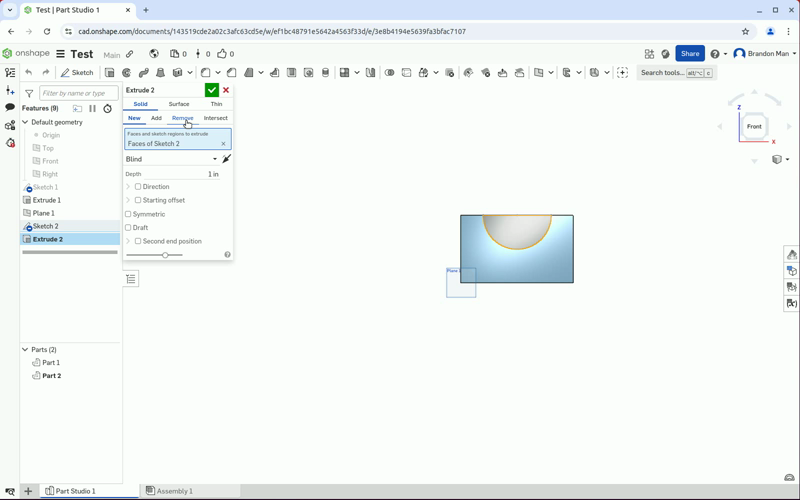
click(186, 120)
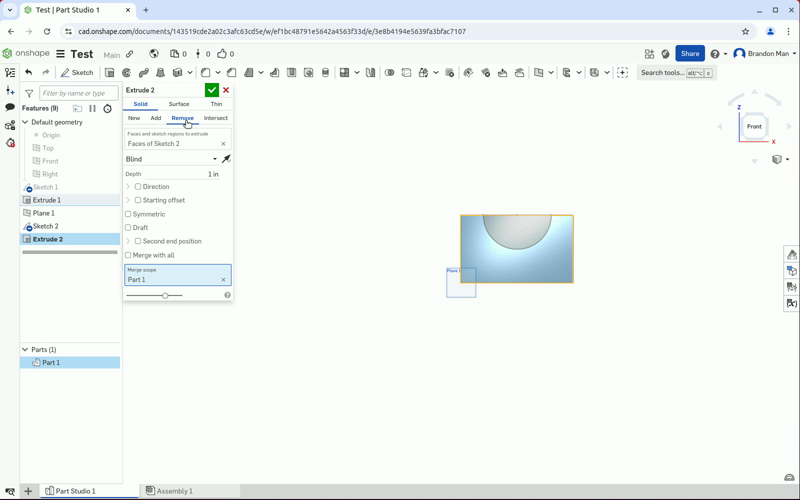
key(tab, 4)
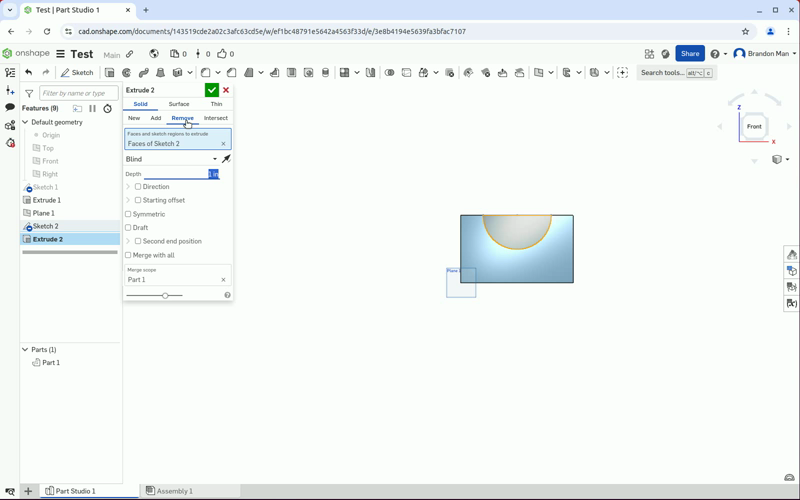
text(9.147)
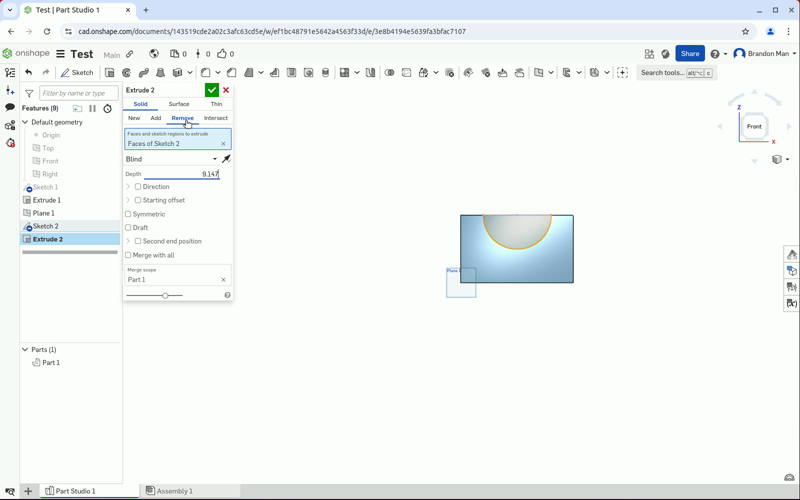
key(tab, 6)
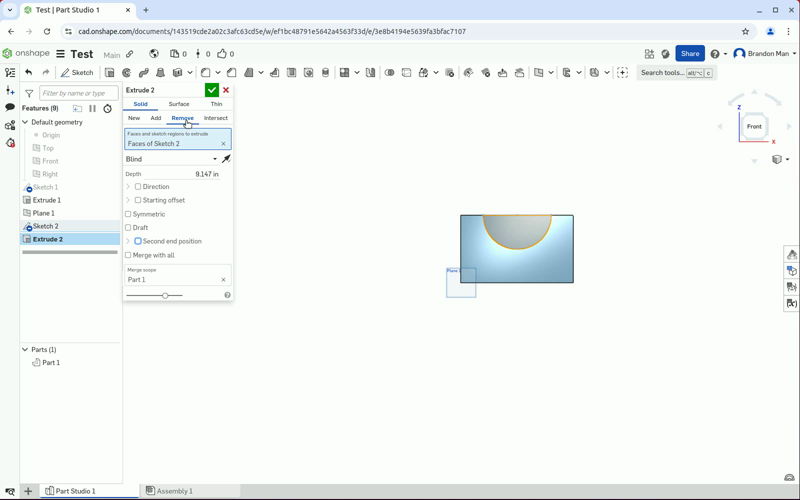
key(space)
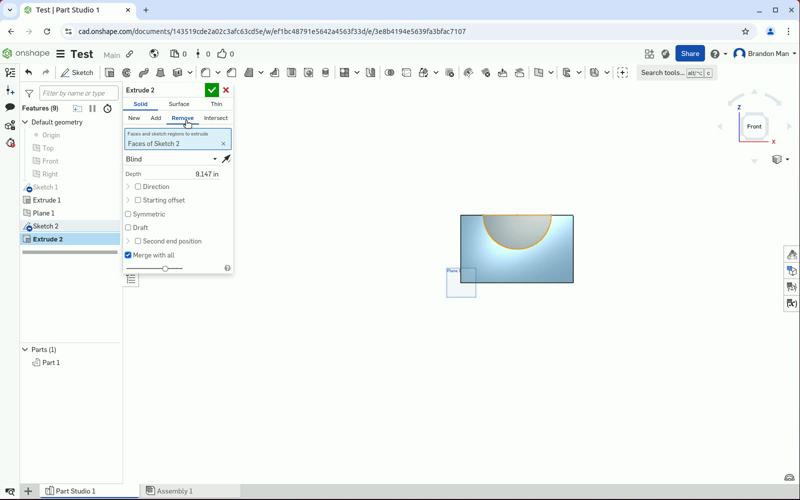
key(enter)
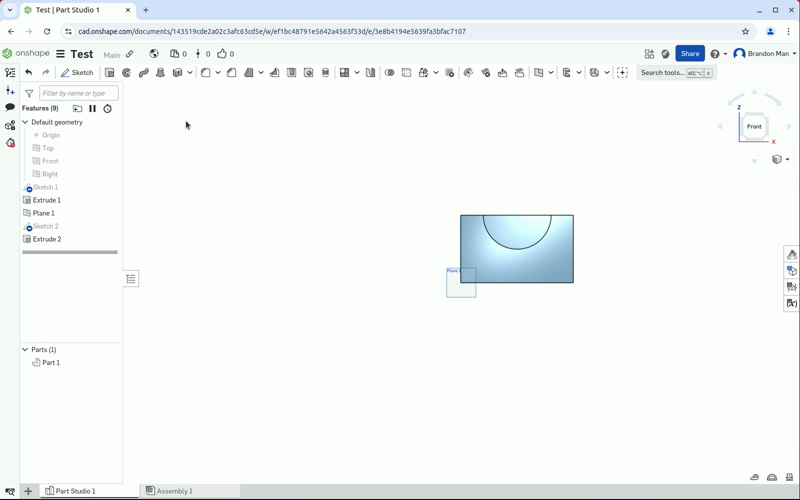
key(shift+h)
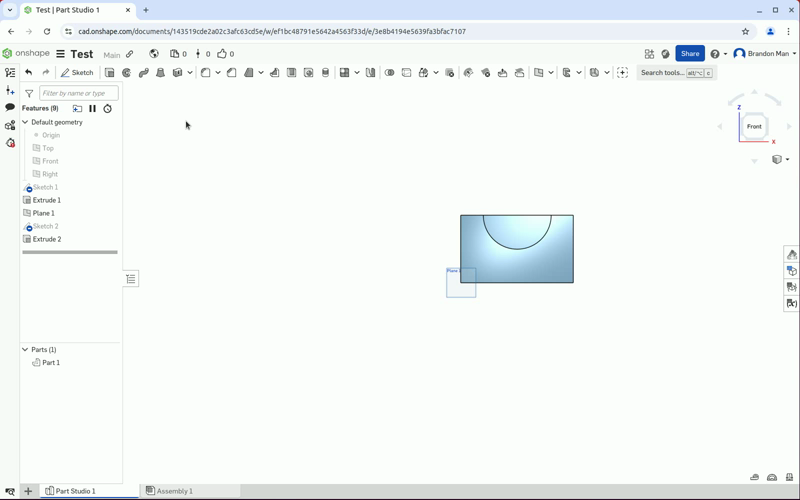
key(shift+h)
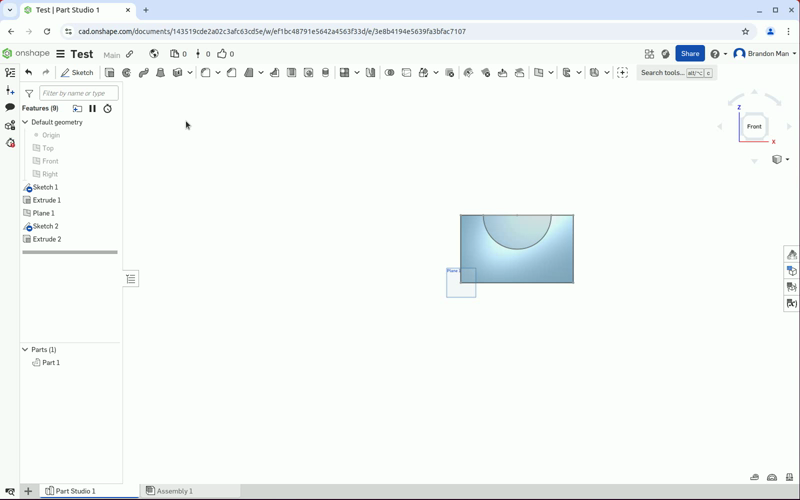
key(shift+7)
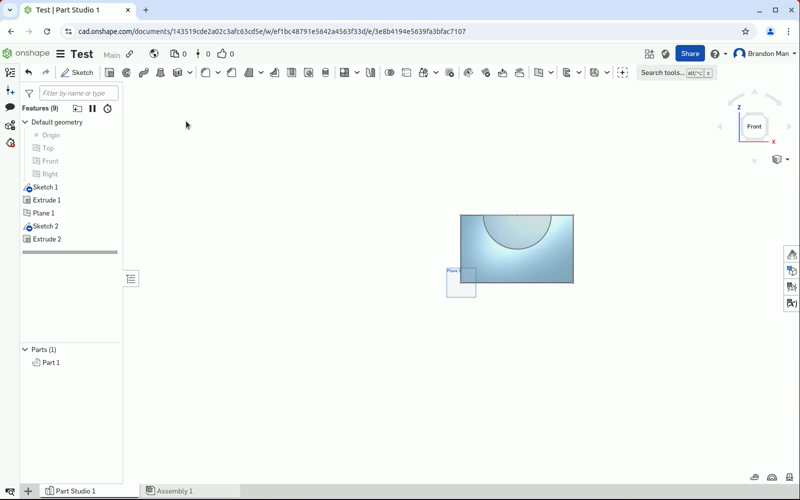
key(left, 2)
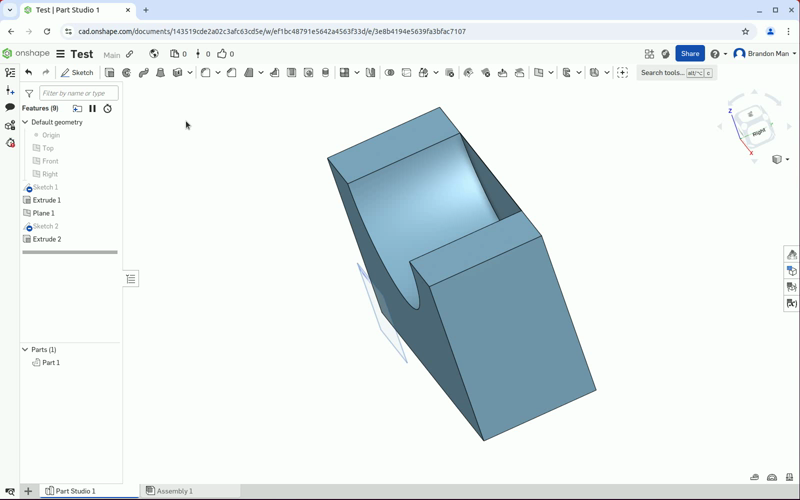
key(down, 2)
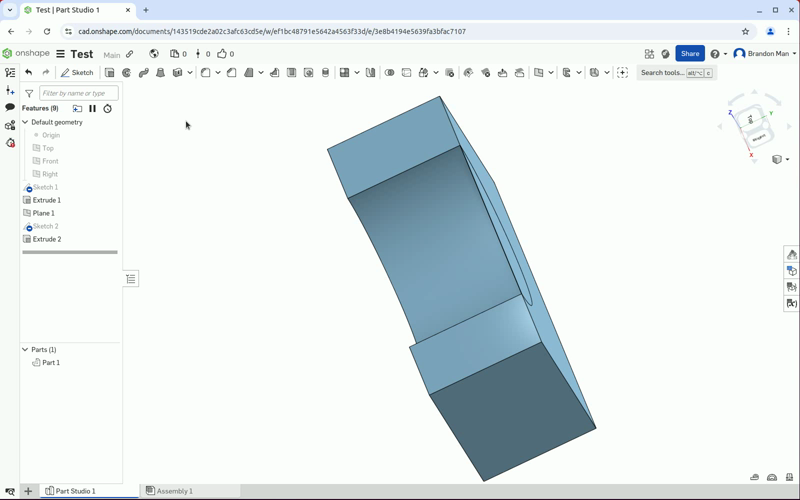
key(up, 2)
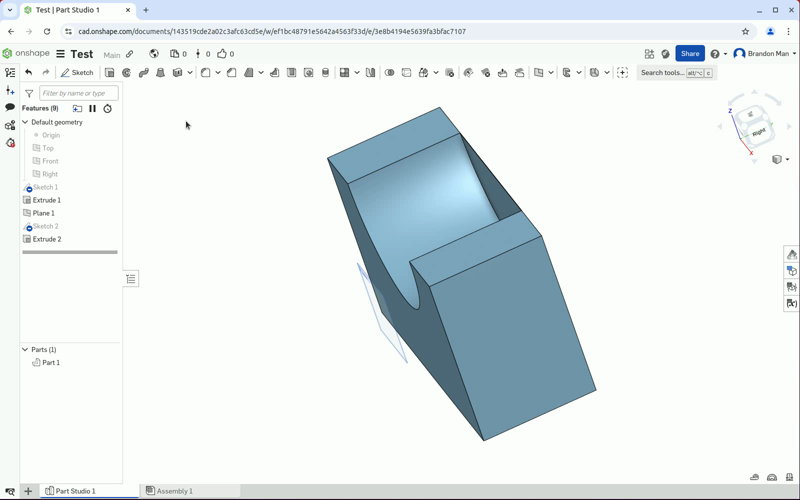
key(right, 2)
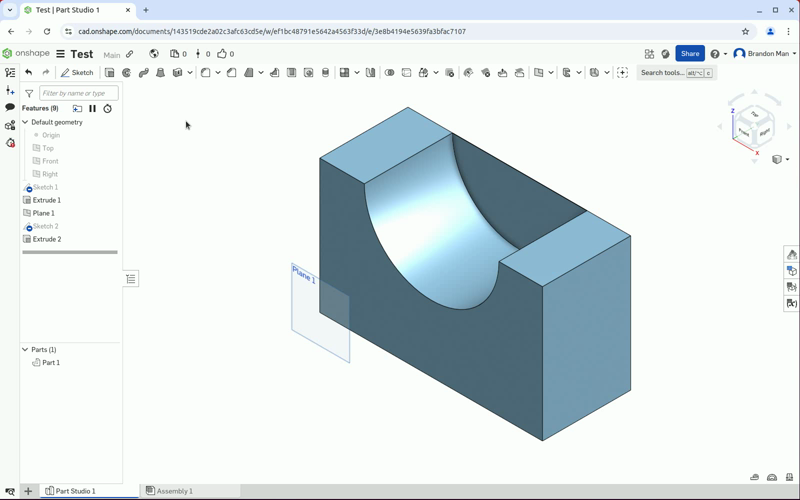
mouse_move(73, 189)
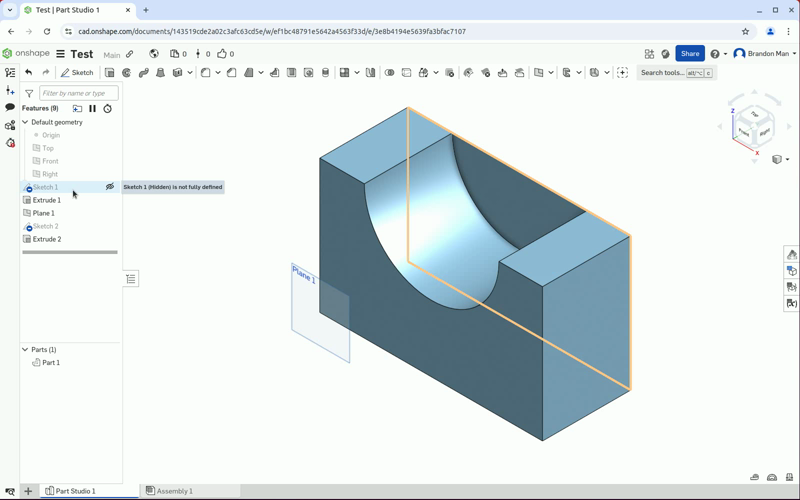
click(73, 189)